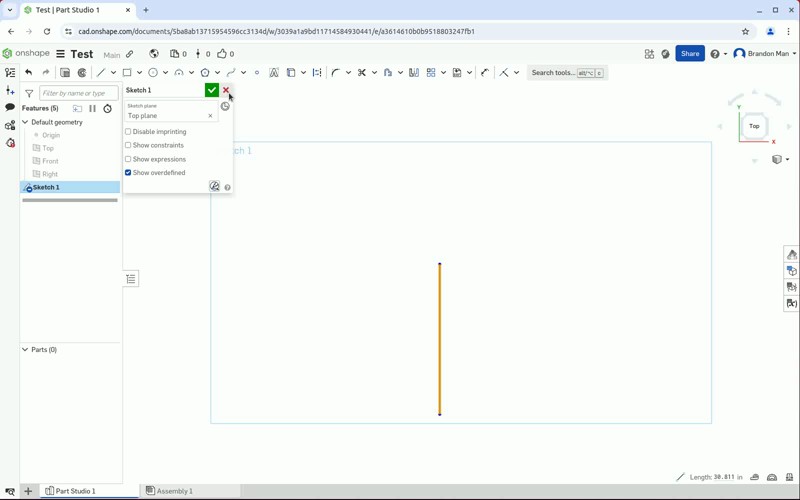
key(shift+h)
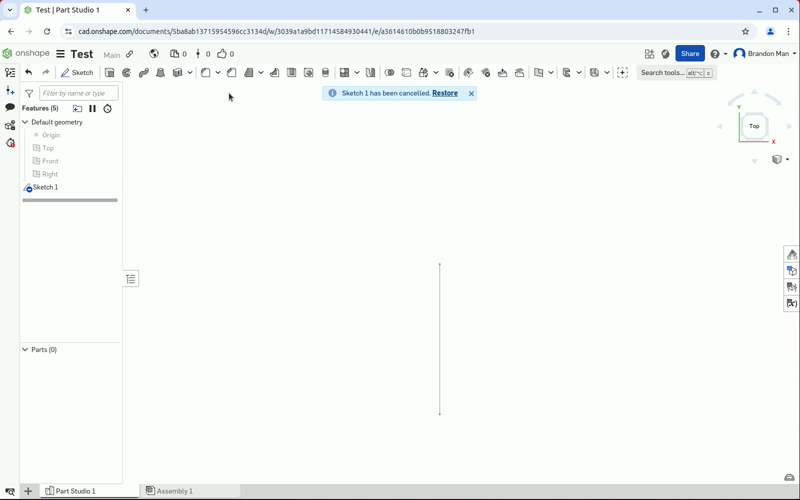
key(shift+s)
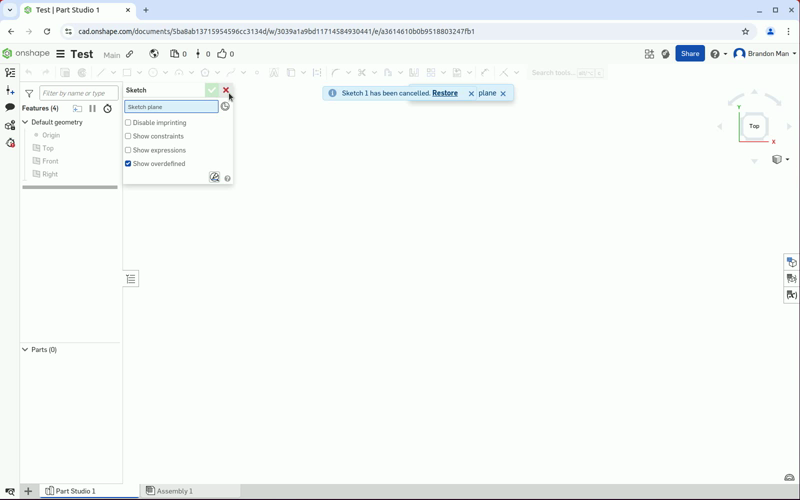
mouse_move(73, 150)
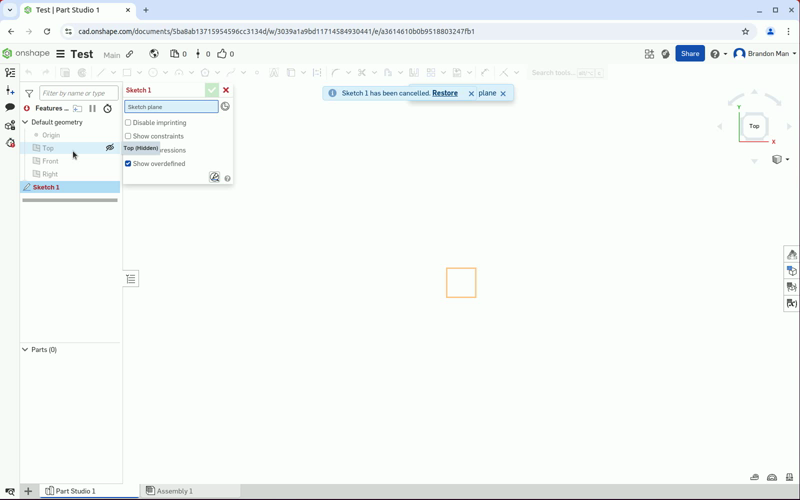
click(73, 150)
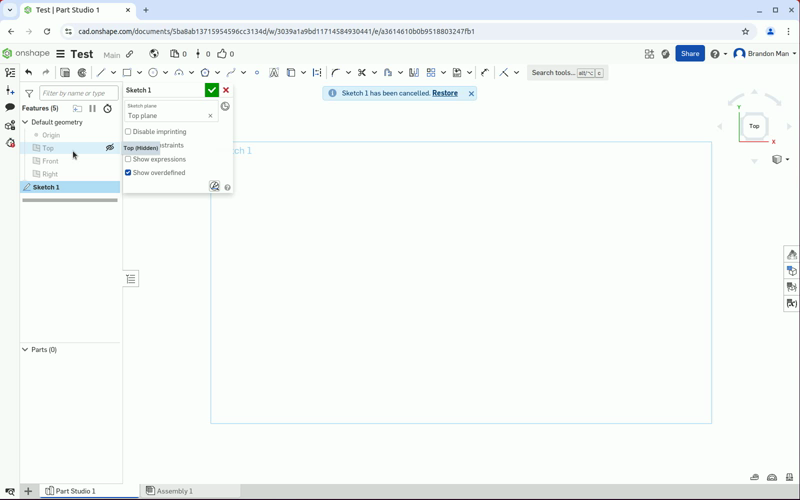
mouse_move(73, 352)
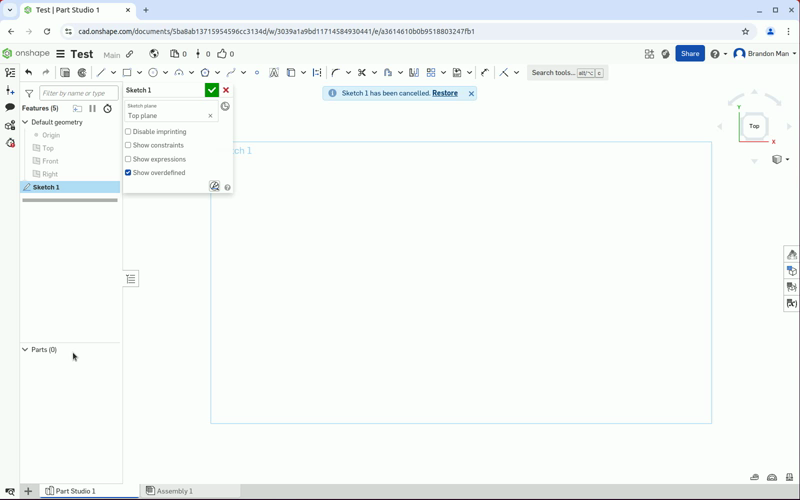
key(y)
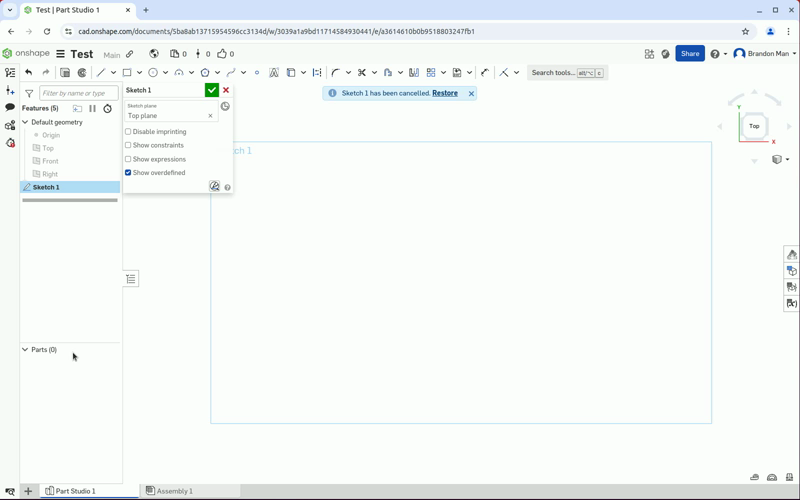
key(l)
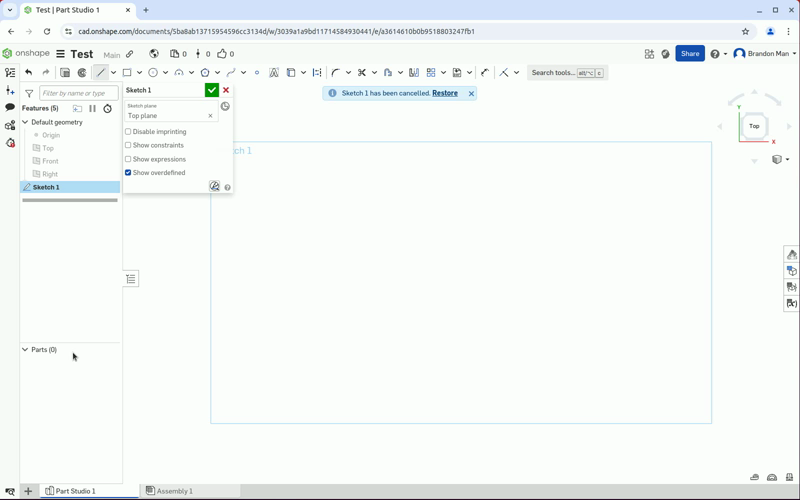
key_down(shift)
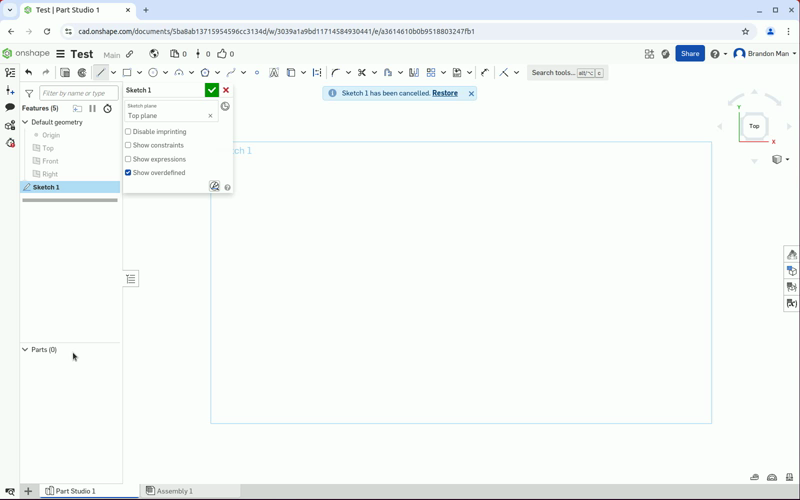
mouse_move(454, 395)
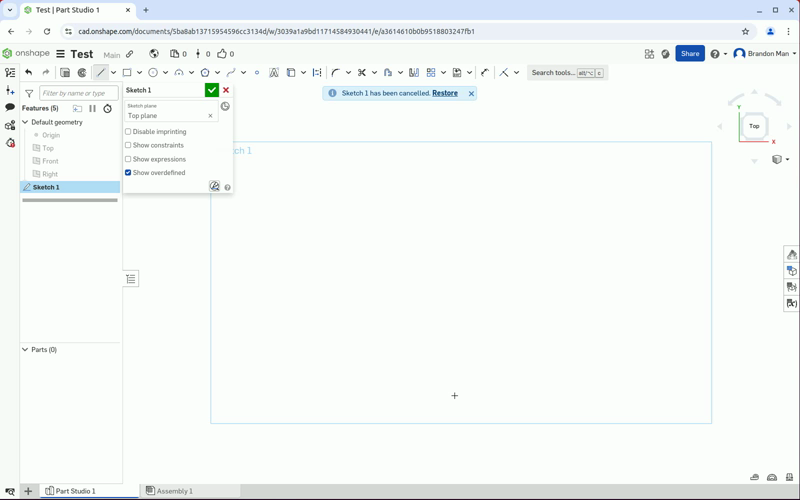
click(454, 395)
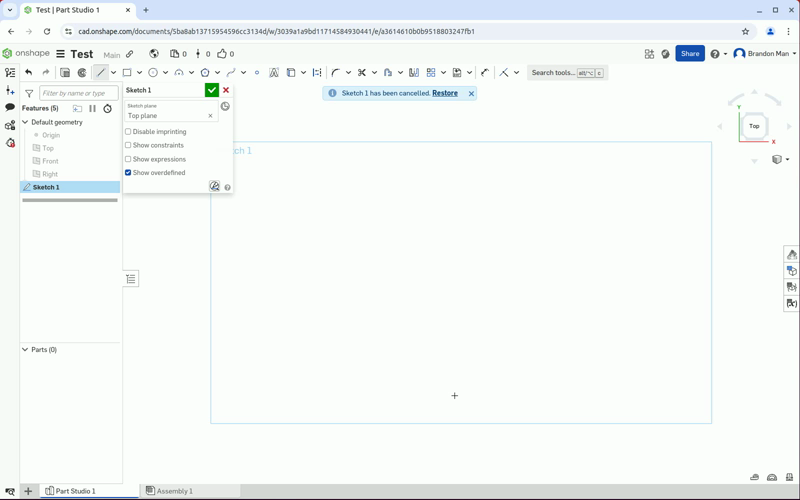
key_up(shift)
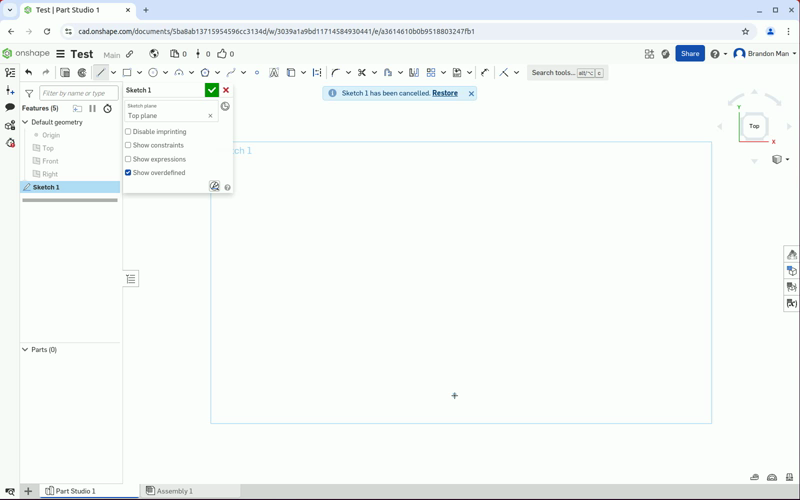
key_down(shift)
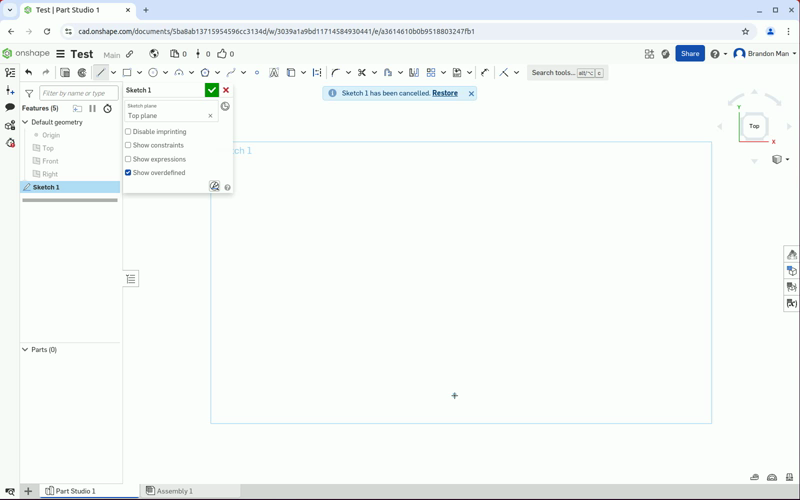
mouse_move(484, 395)
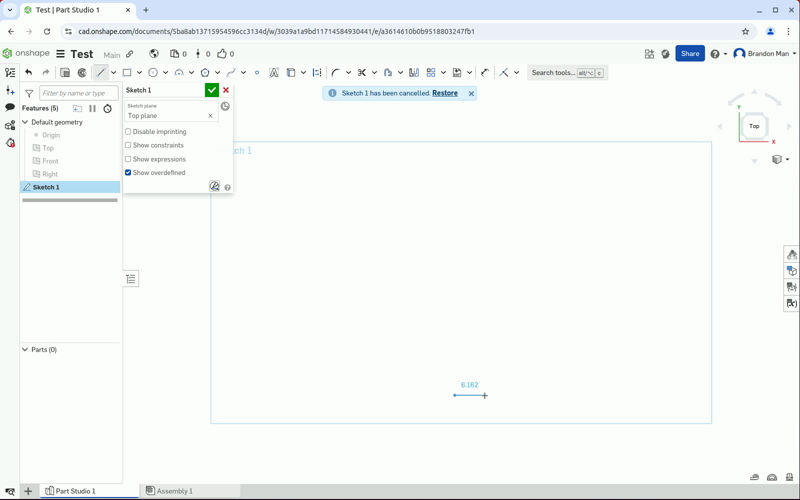
mouse_move(466, 395)
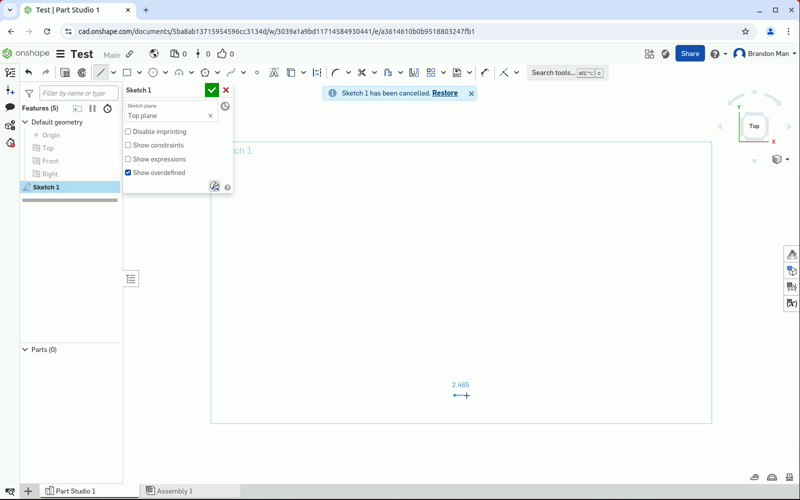
click(466, 395)
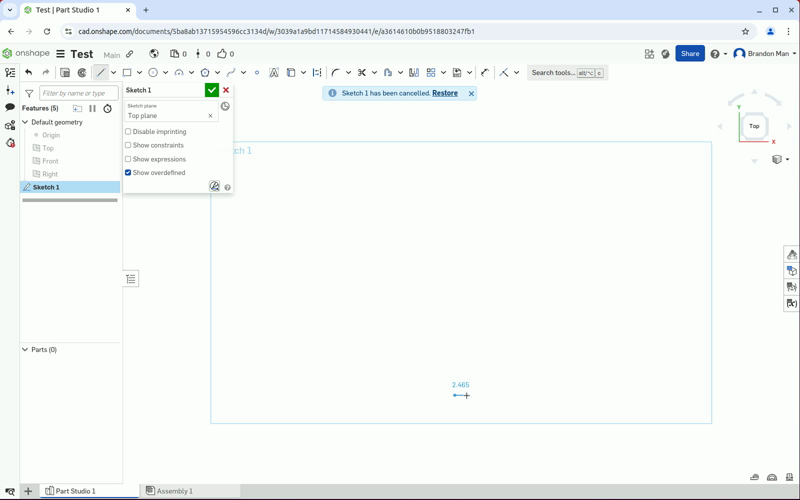
key_up(shift)
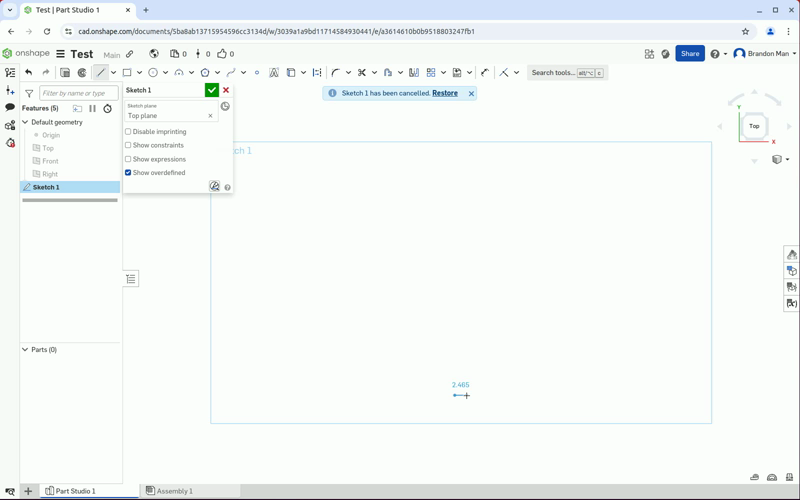
key_down(shift)
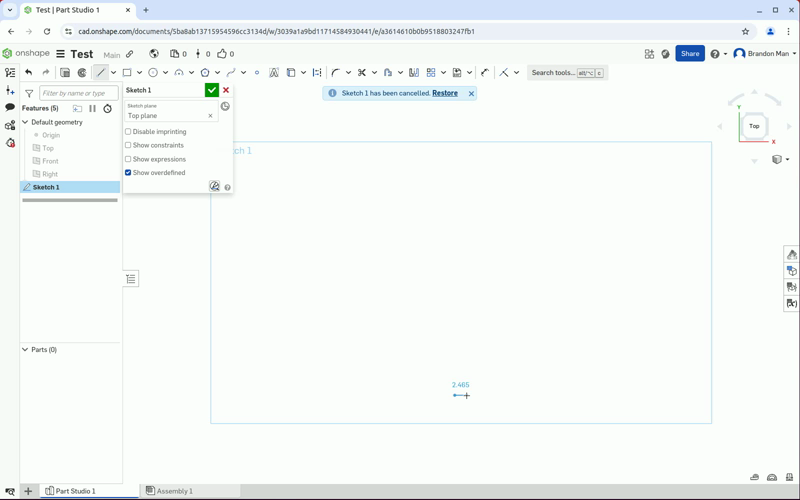
mouse_move(466, 171)
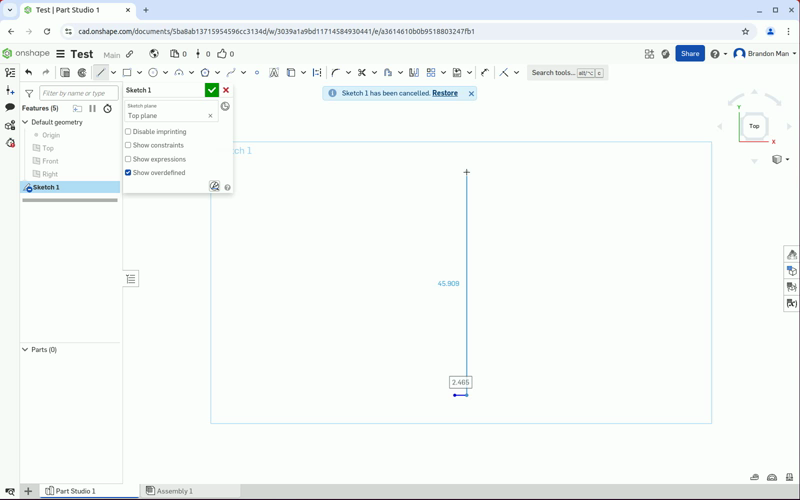
click(466, 171)
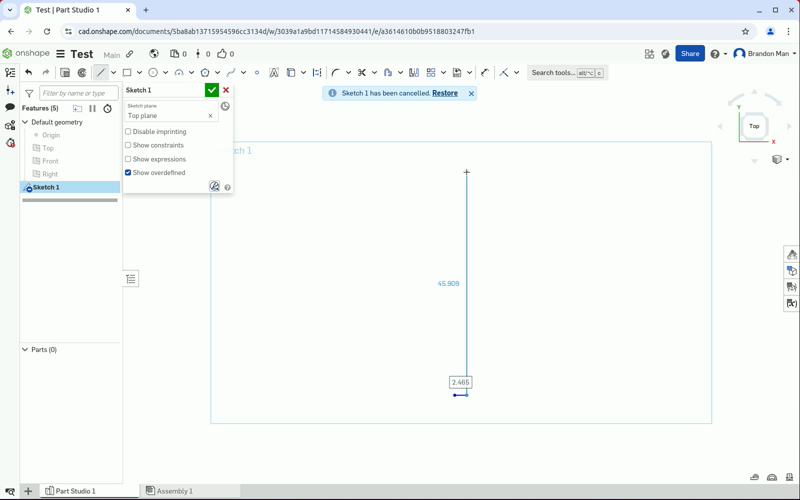
key_up(shift)
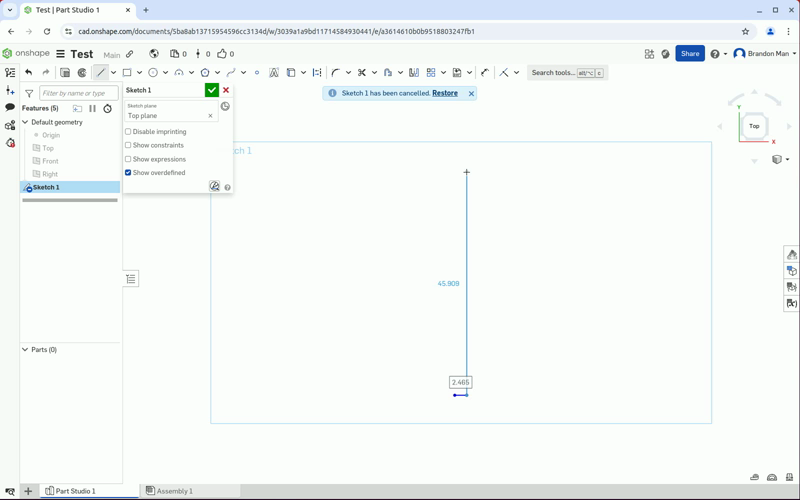
key_down(shift)
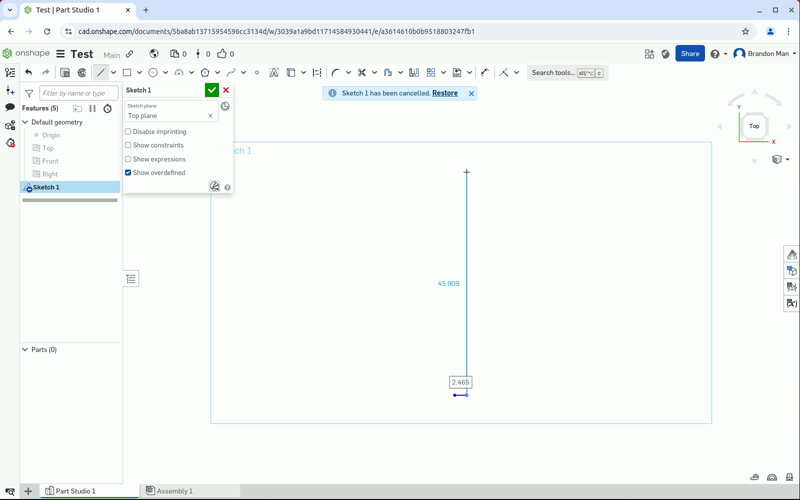
mouse_move(496, 171)
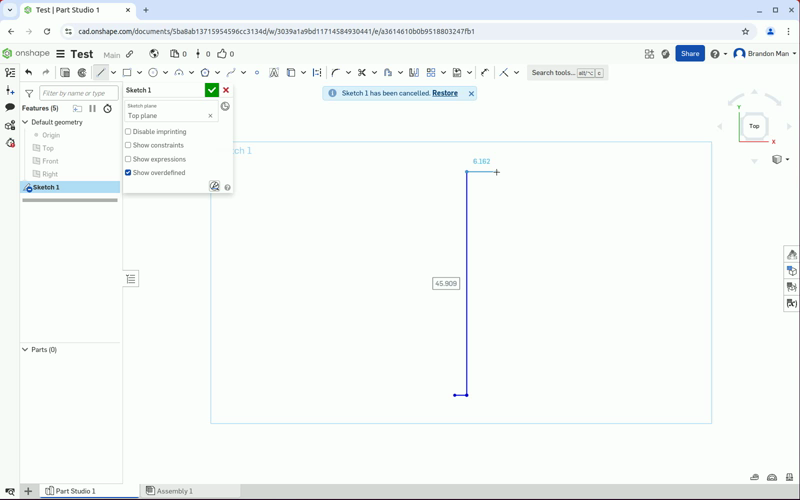
mouse_move(454, 171)
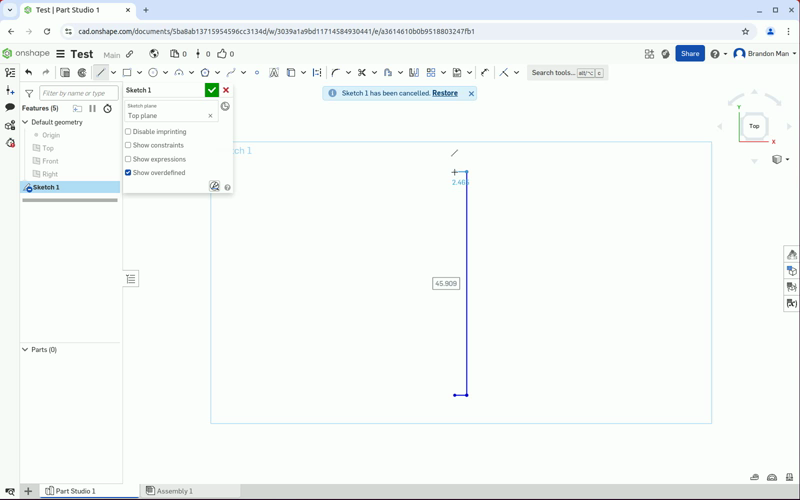
click(454, 171)
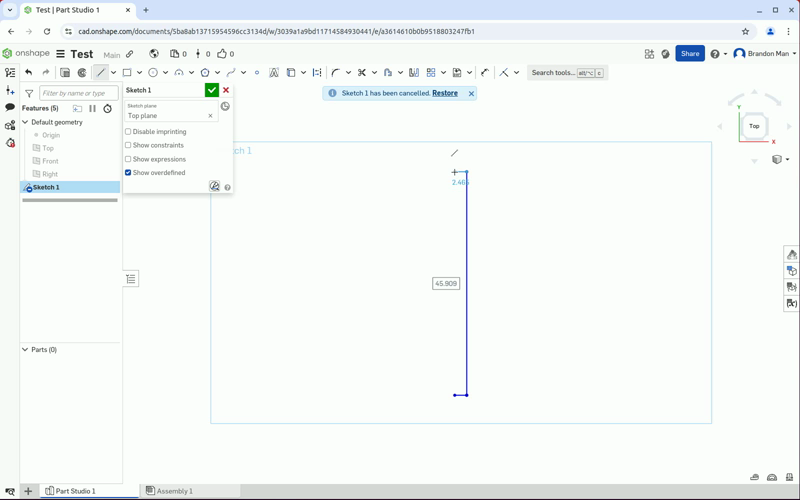
key_up(shift)
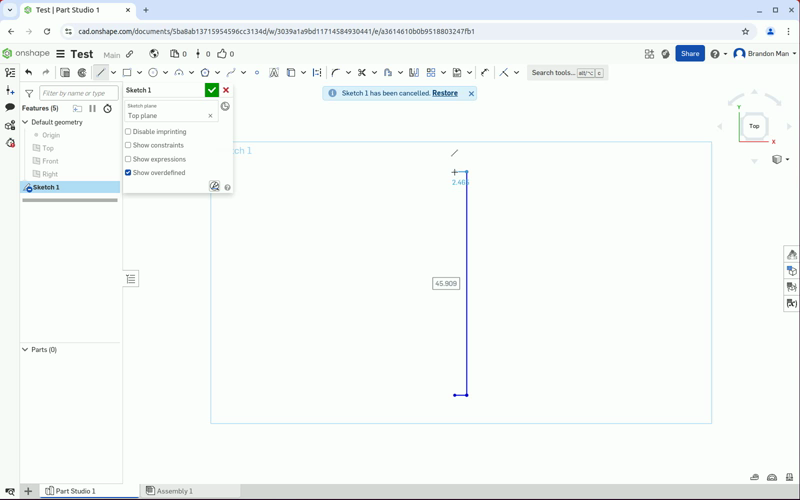
key_down(shift)
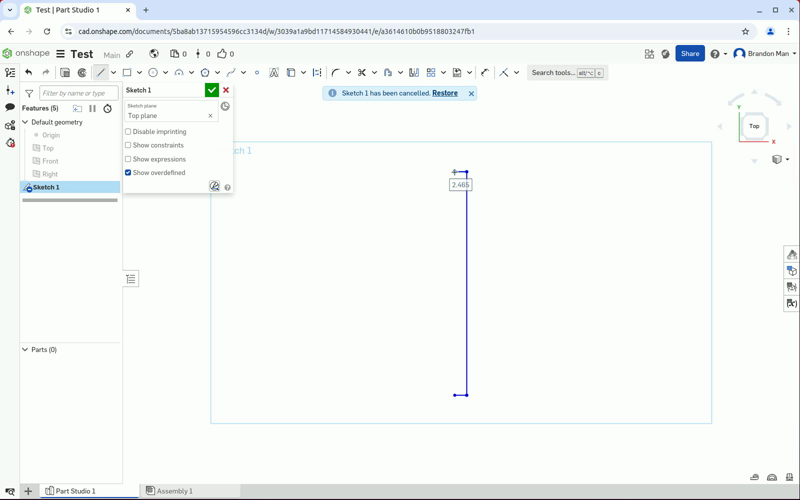
mouse_move(454, 395)
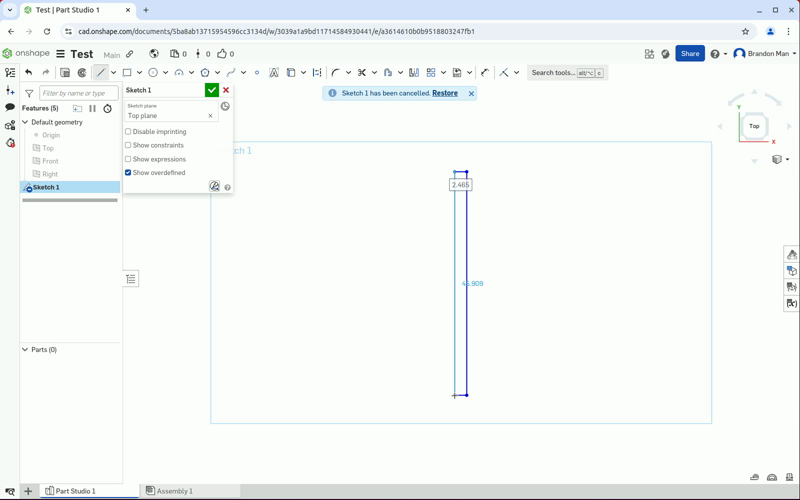
key_up(shift)
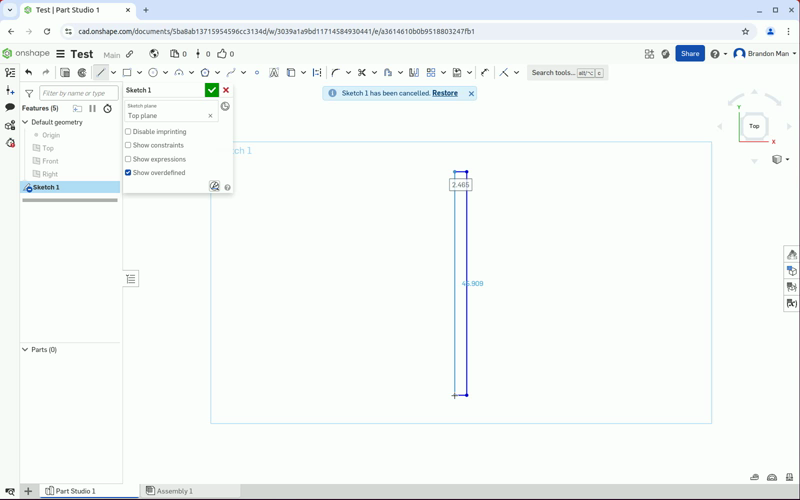
click(454, 395)
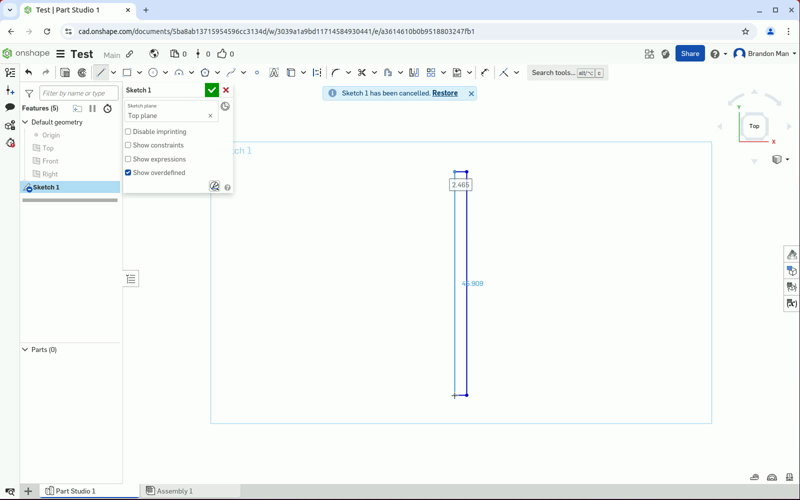
key(esc)
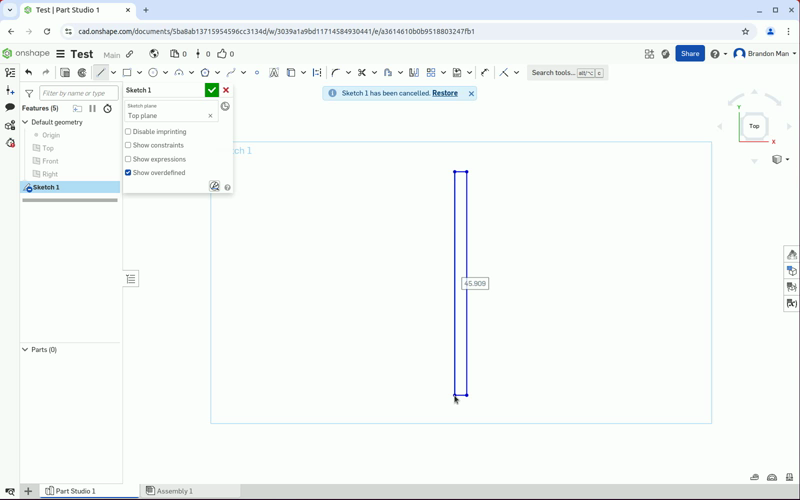
mouse_move(457, 336)
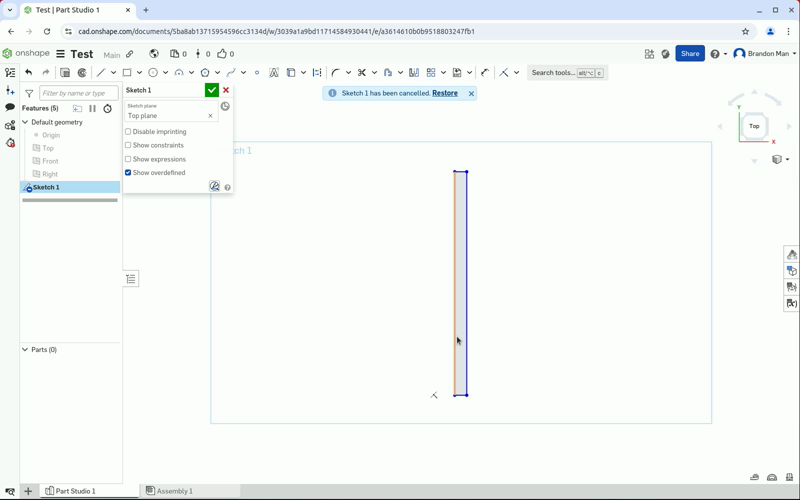
click(457, 336)
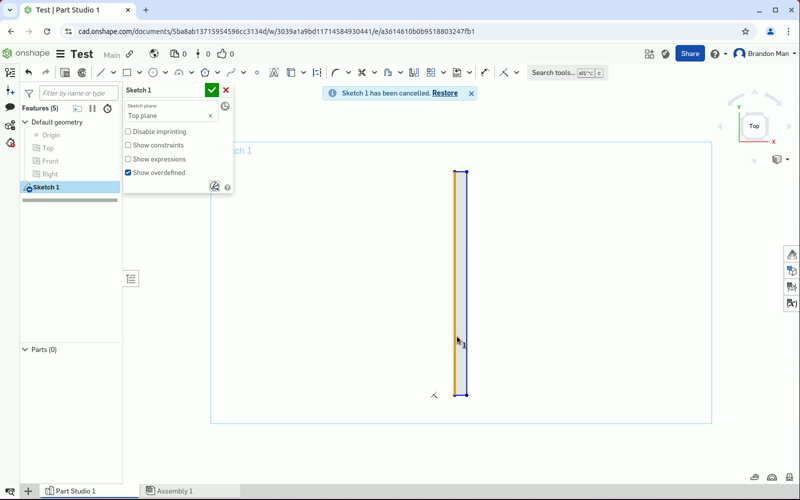
mouse_move(73, 352)
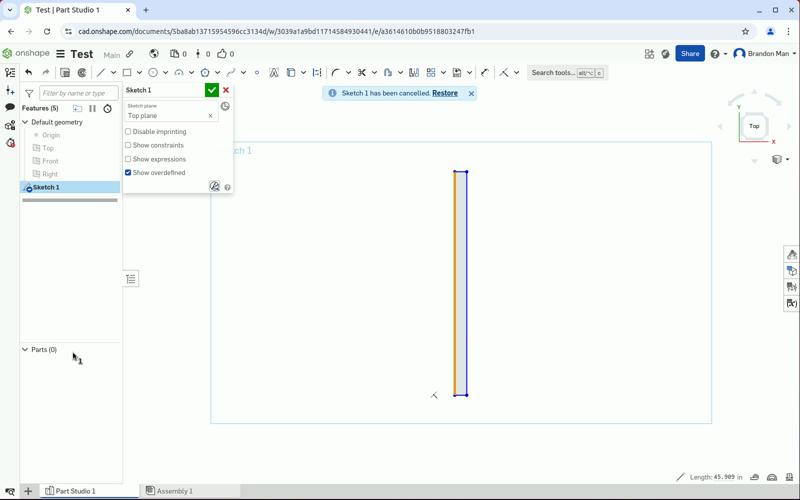
key(shift+y)
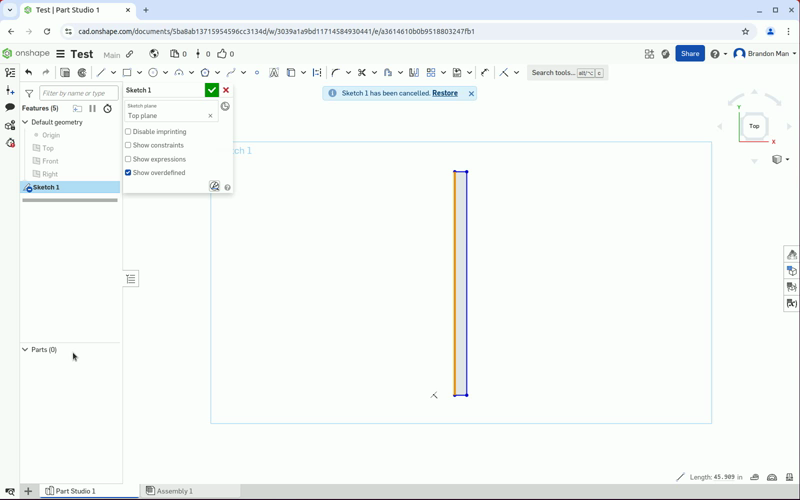
key(shift+e)
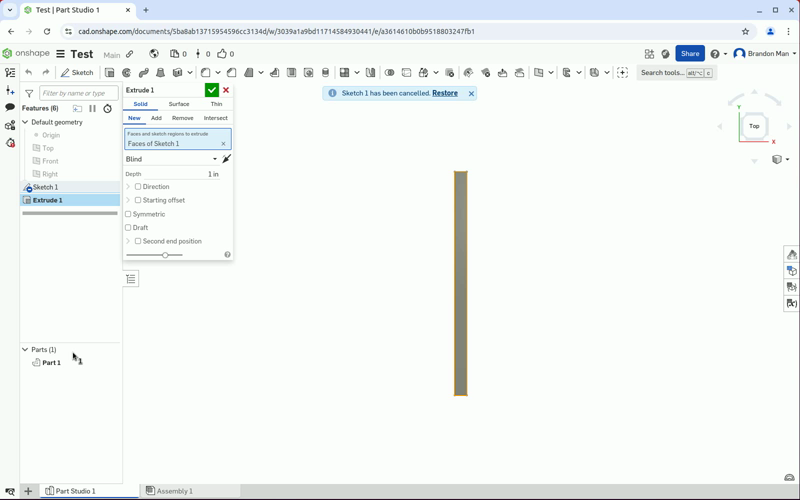
mouse_move(143, 106)
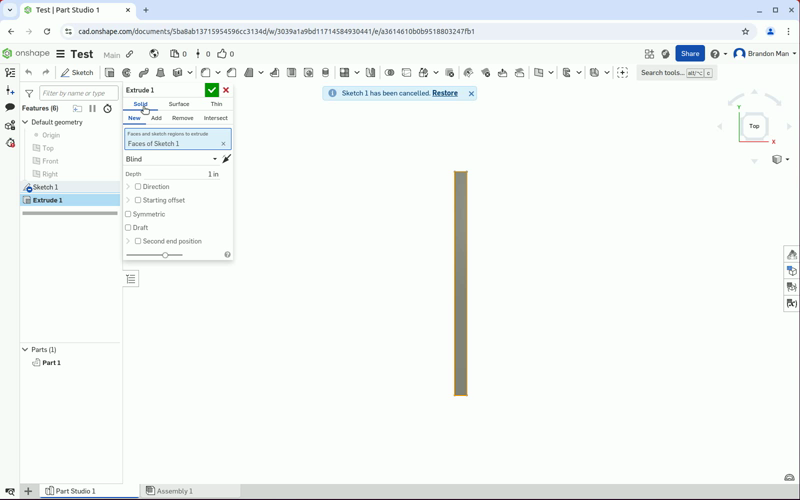
click(143, 106)
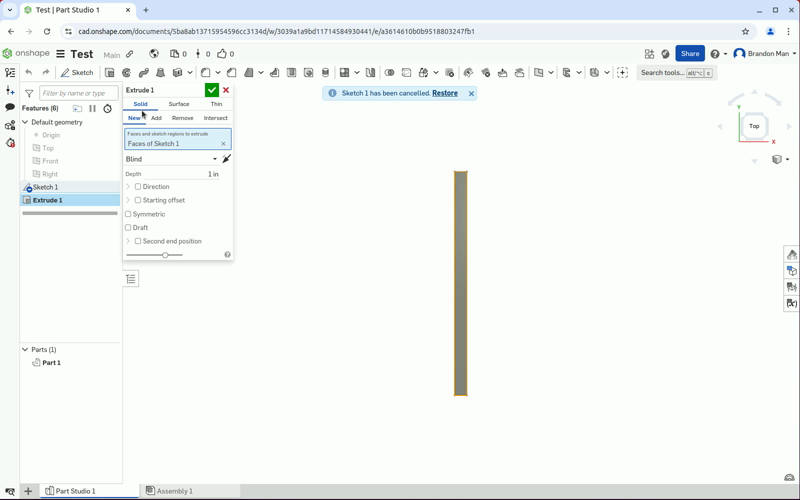
mouse_move(137, 120)
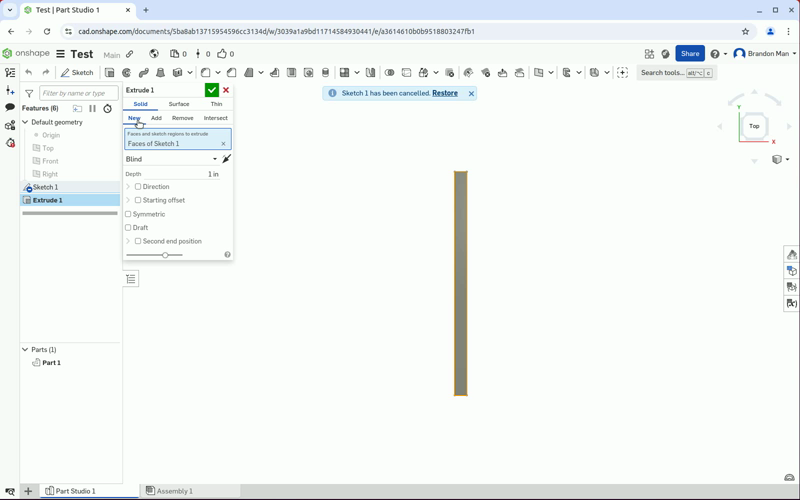
click(137, 120)
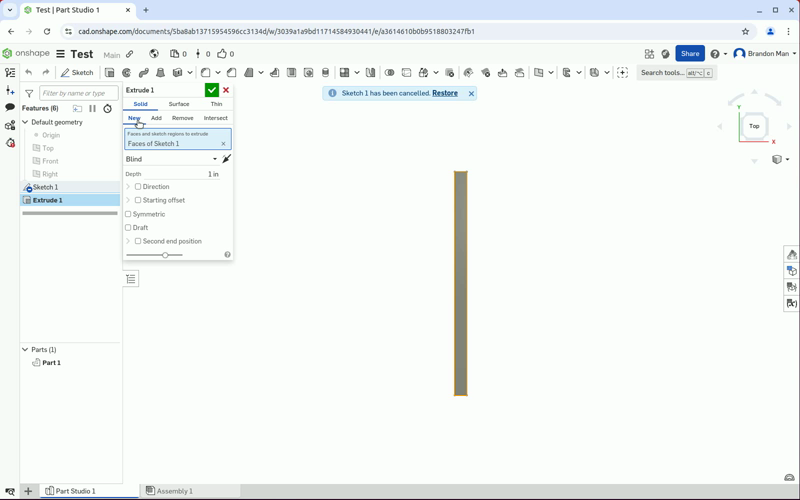
key(tab, 4)
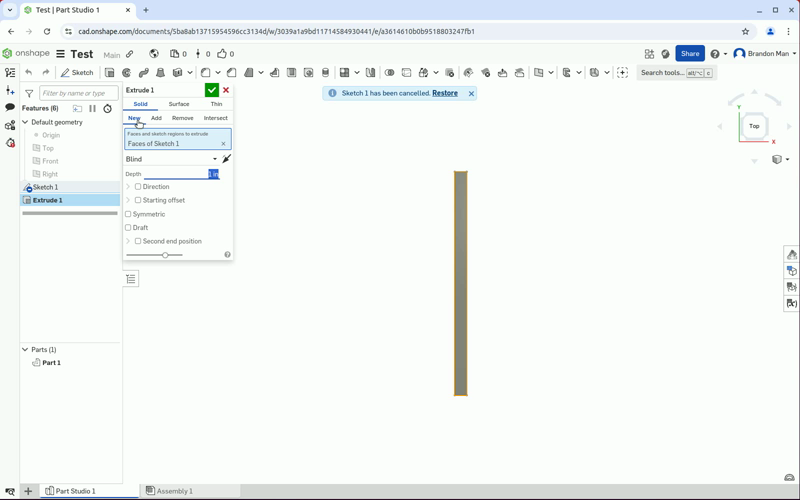
text(4.574)
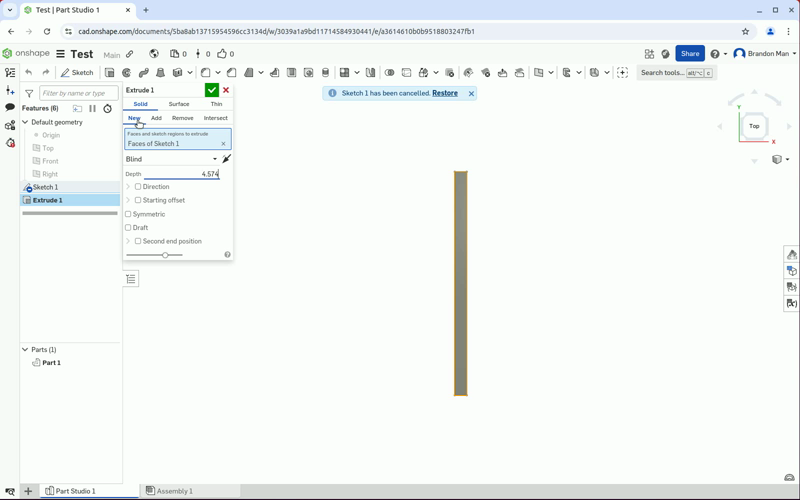
key(enter)
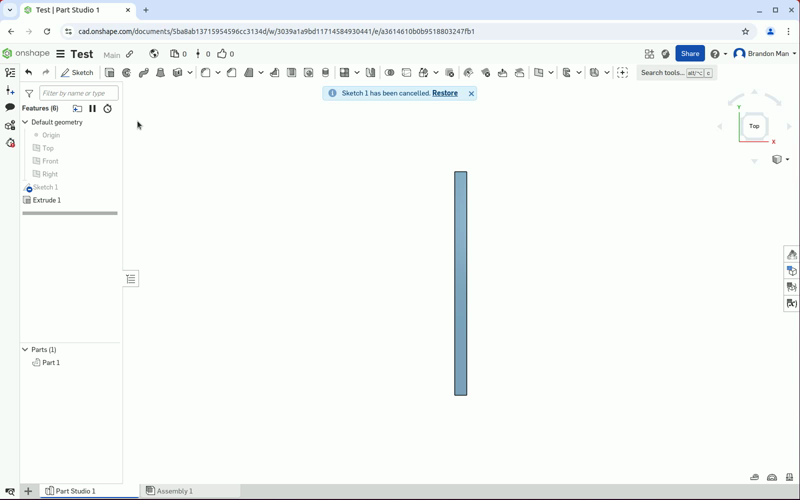
key(shift+h)
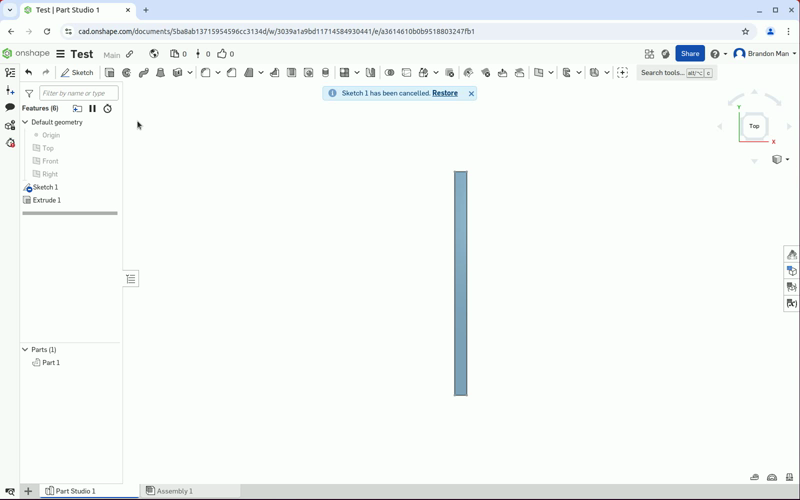
key(shift+h)
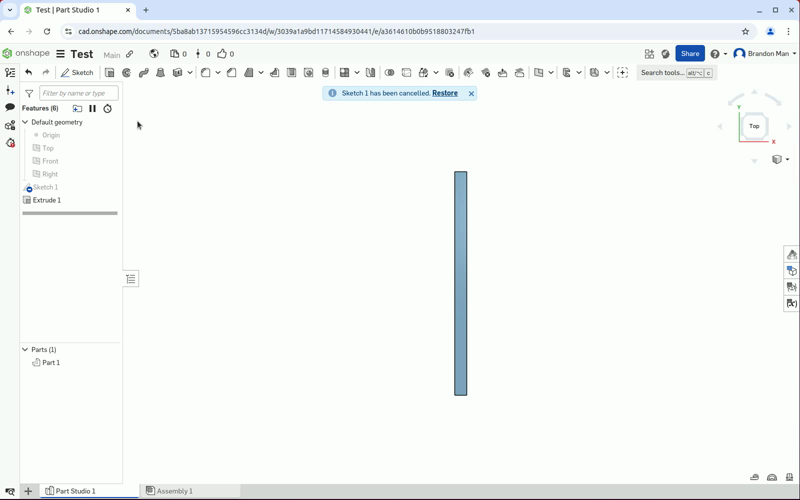
mouse_move(73, 189)
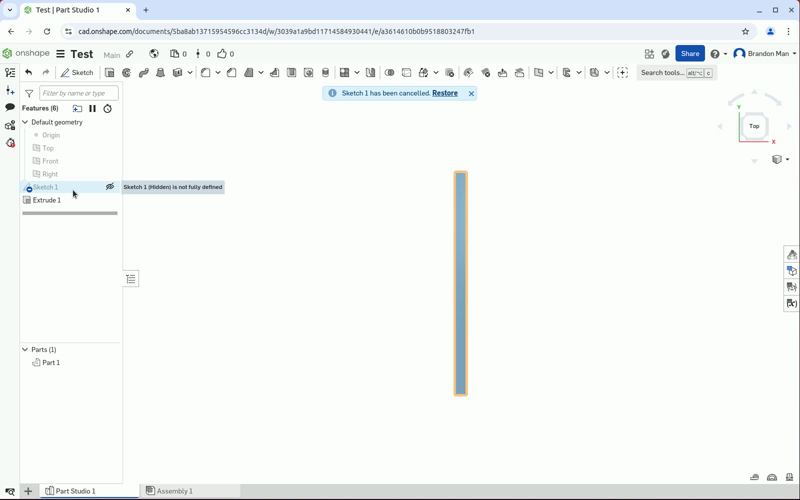
click(73, 189)
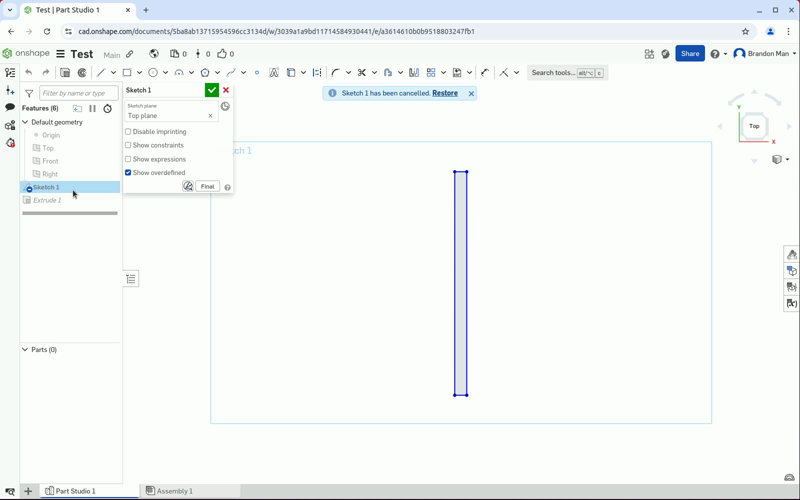
mouse_move(229, 92)
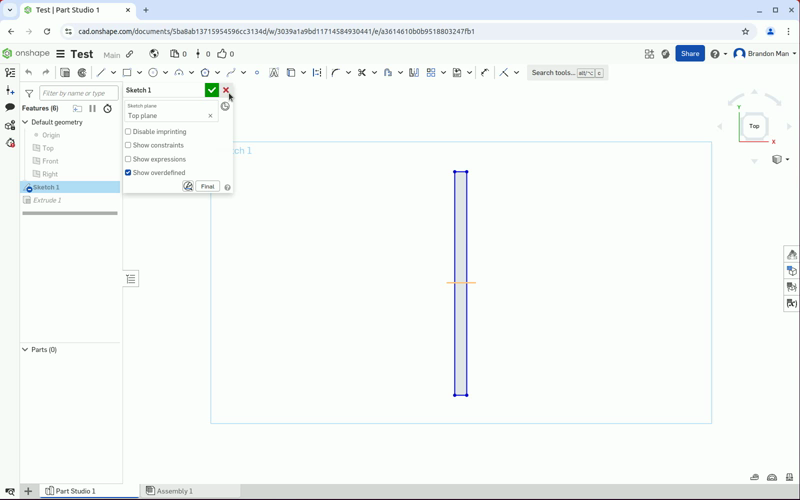
click(229, 92)
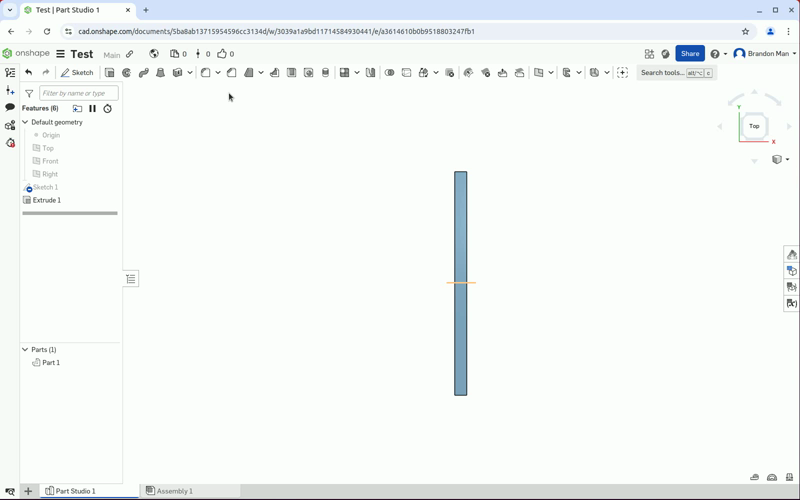
mouse_move(541, 75)
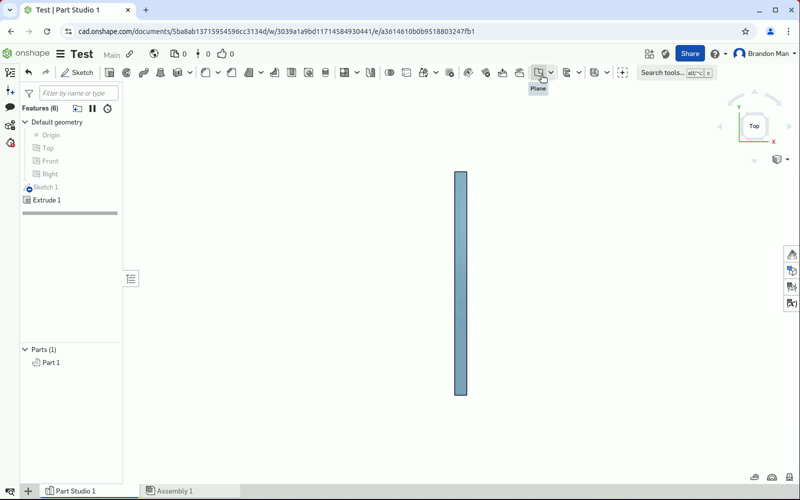
click(541, 75)
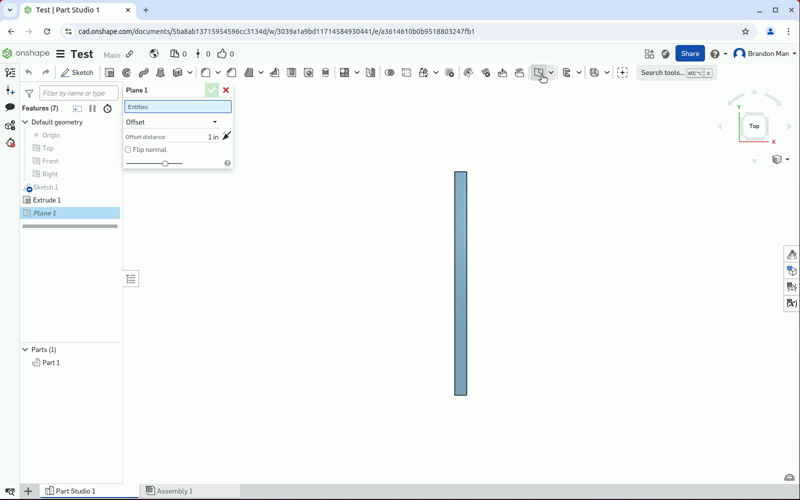
mouse_move(73, 150)
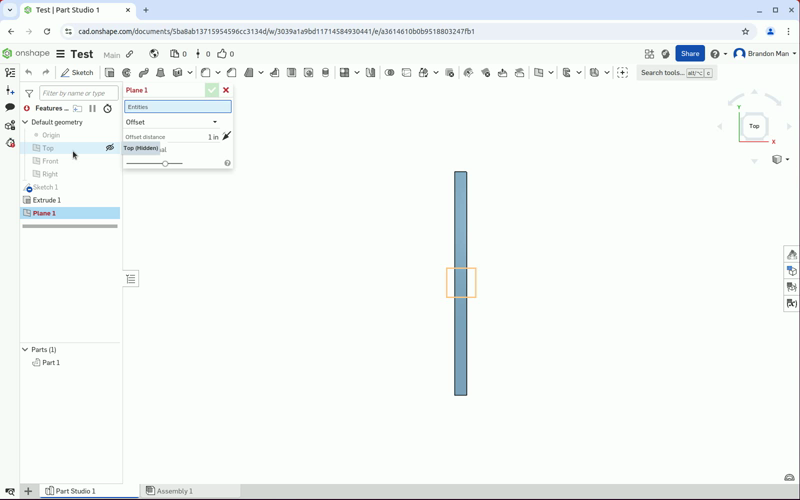
click(73, 150)
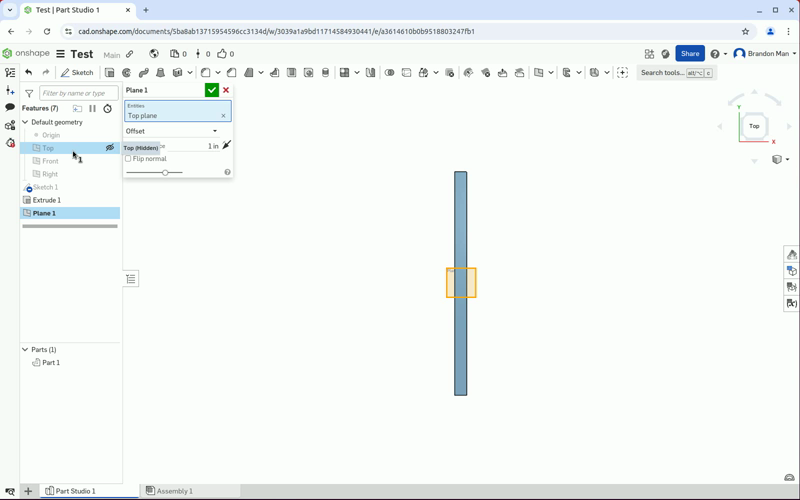
key(tab, 2)
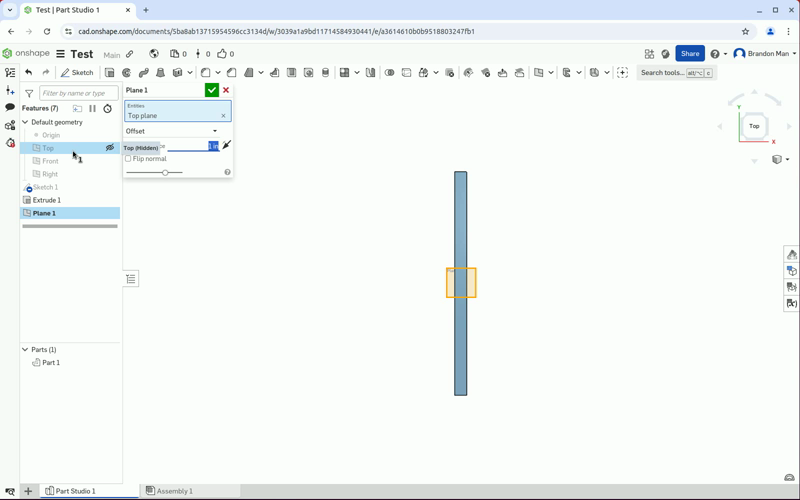
text(4.56)
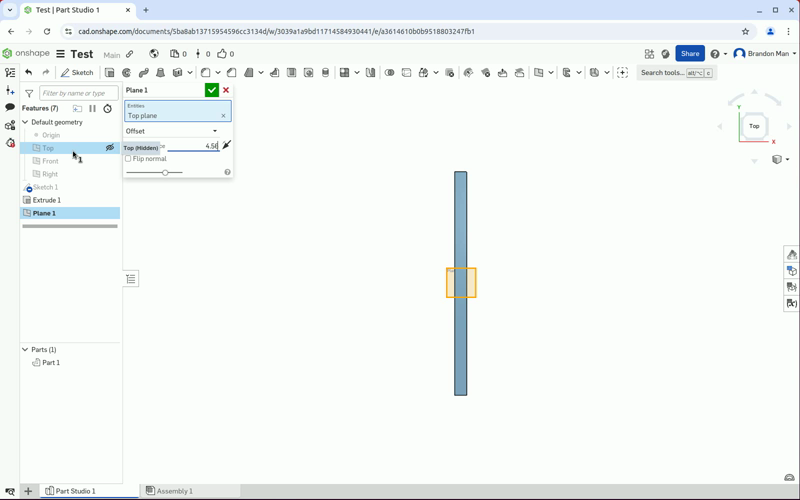
key(enter, 2)
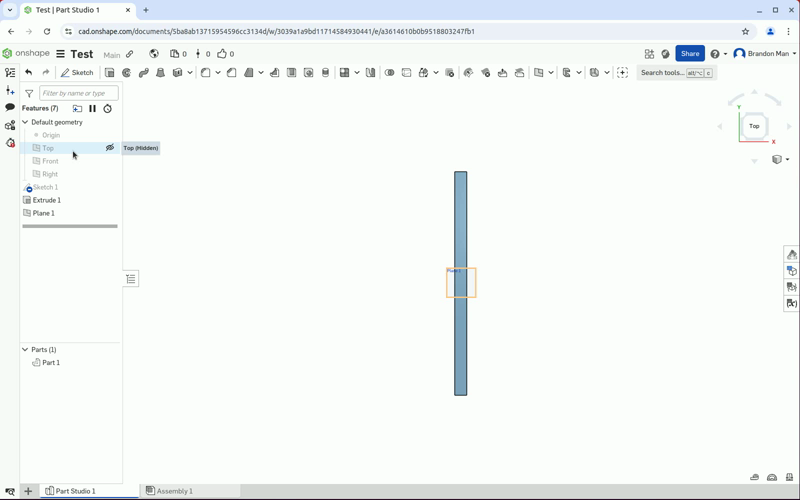
key(shift+s)
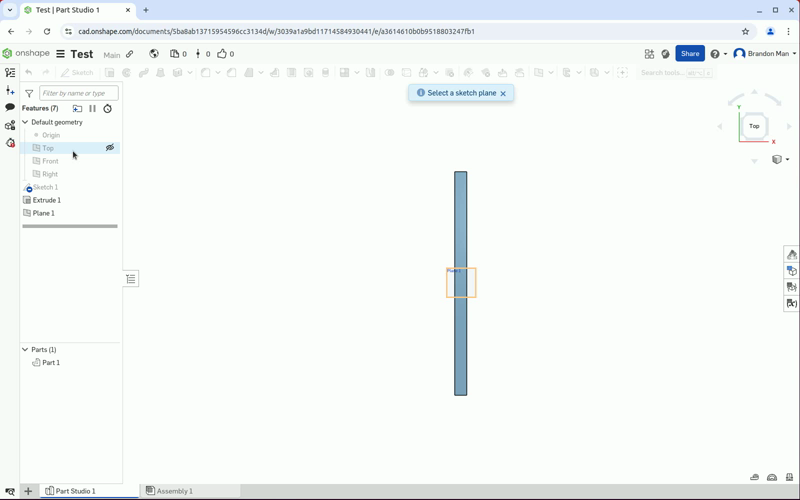
mouse_move(73, 215)
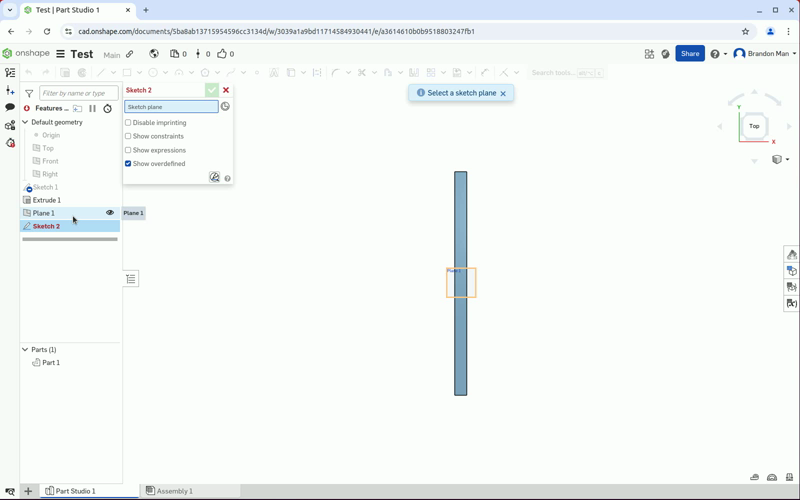
click(73, 215)
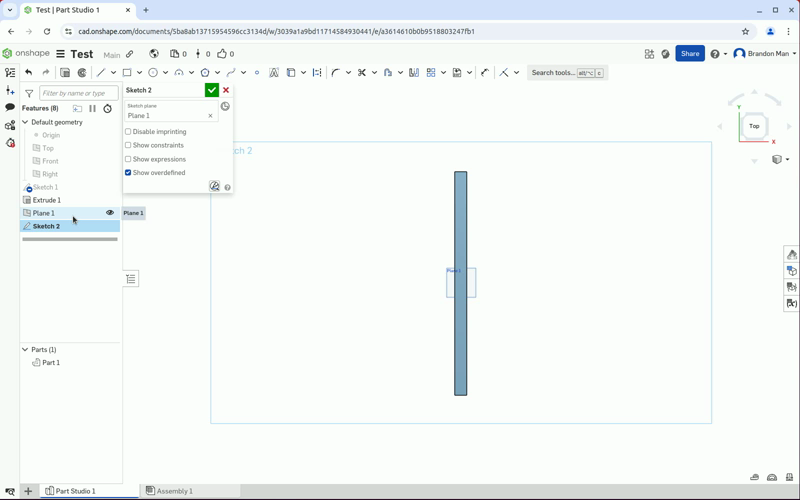
mouse_move(73, 352)
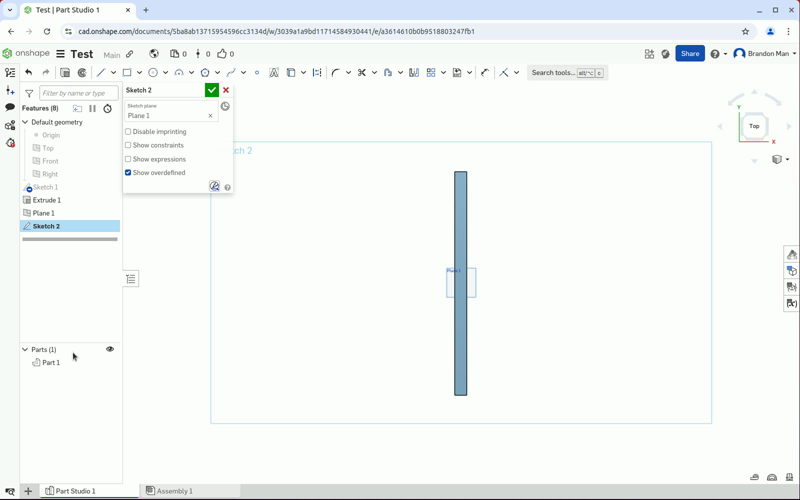
key(y)
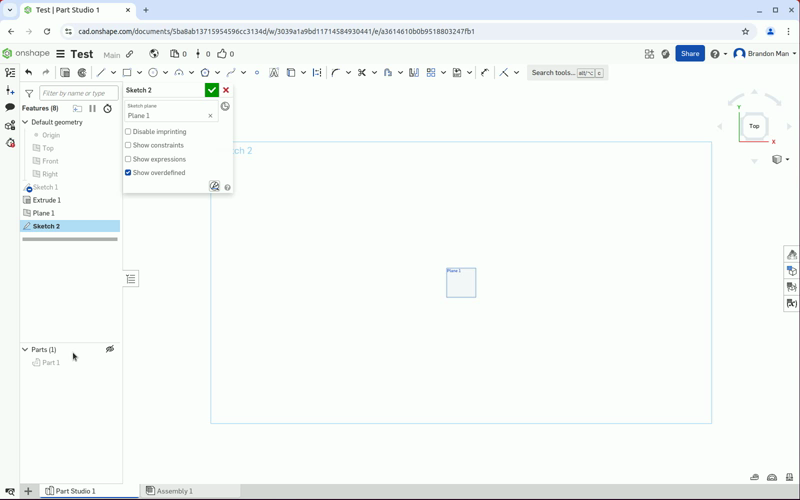
key(l)
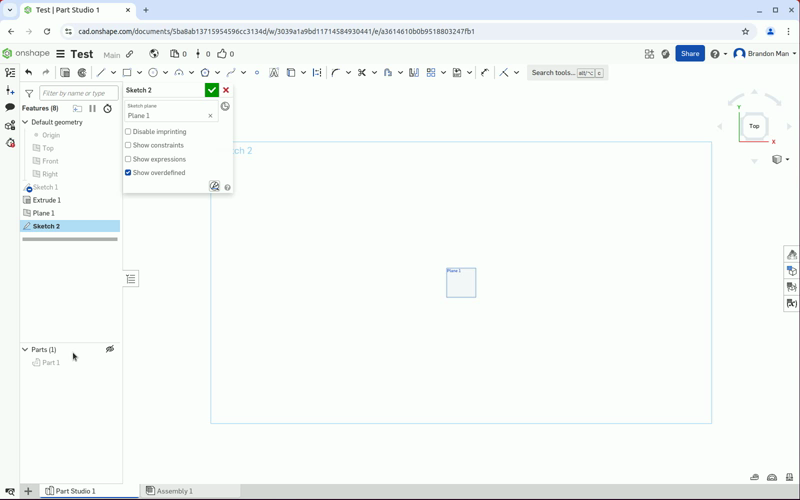
key_down(shift)
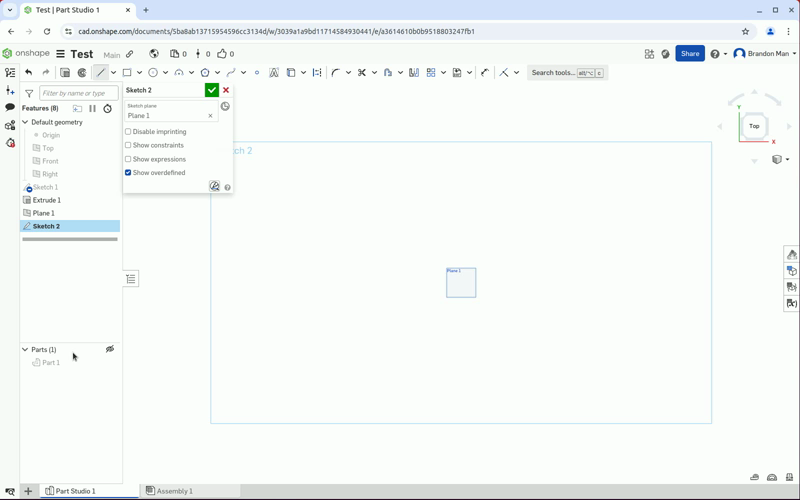
mouse_move(459, 395)
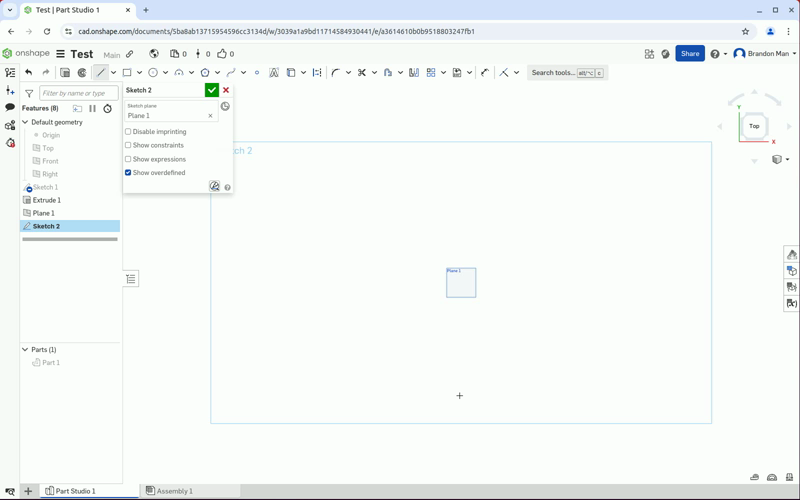
click(459, 395)
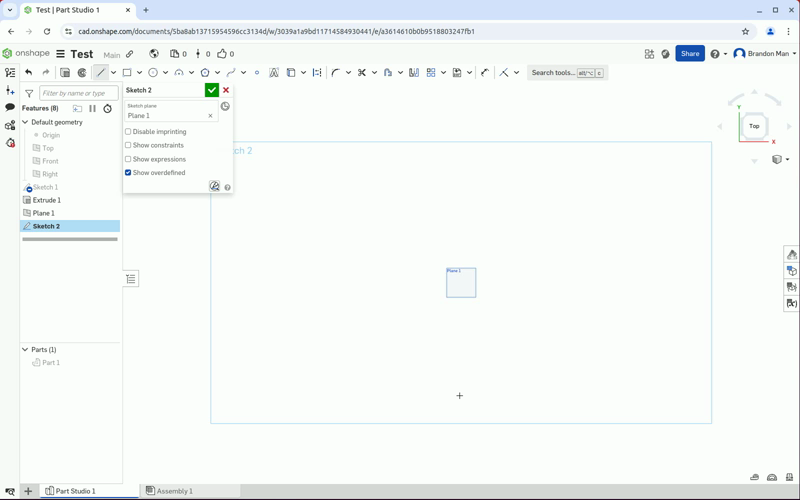
key_up(shift)
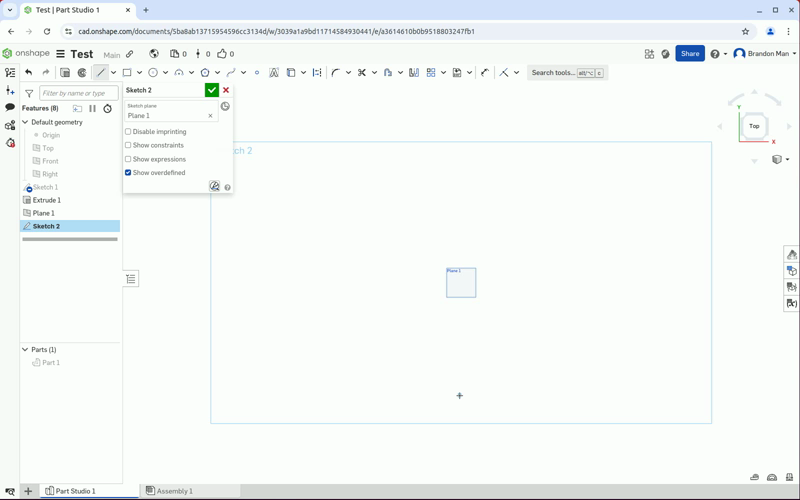
key_down(shift)
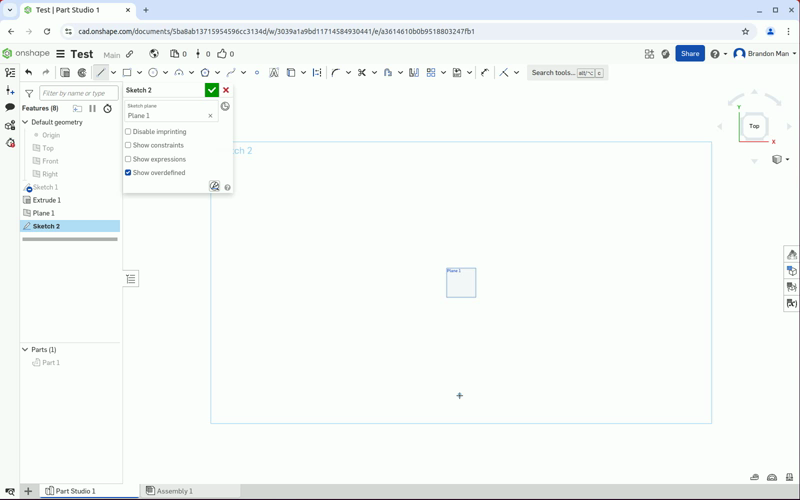
mouse_move(489, 395)
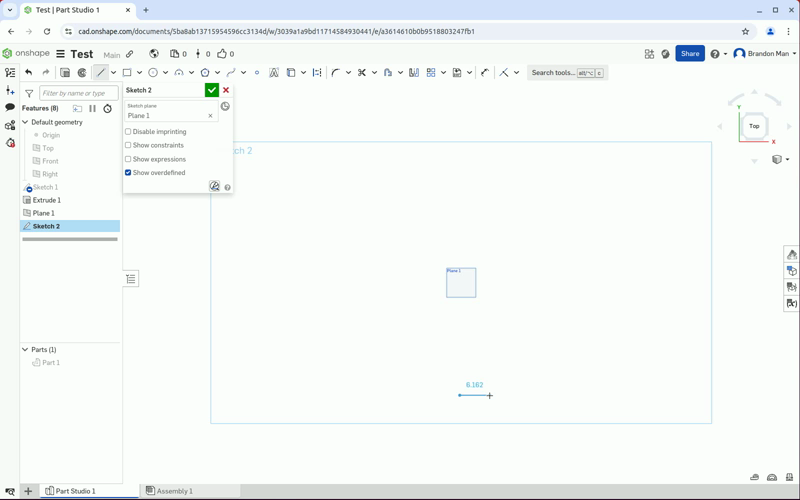
mouse_move(461, 395)
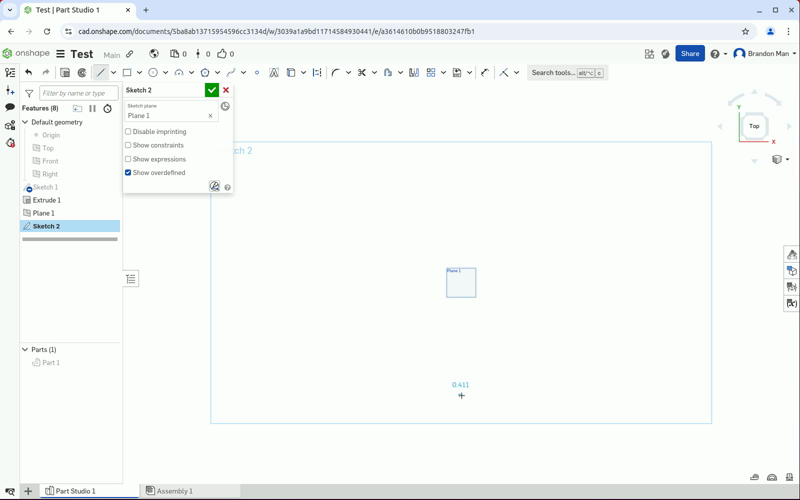
scroll(6)
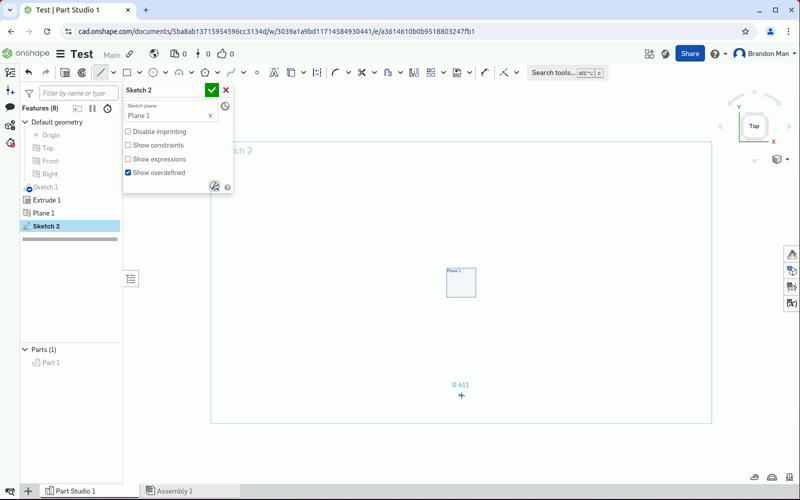
scroll(6)
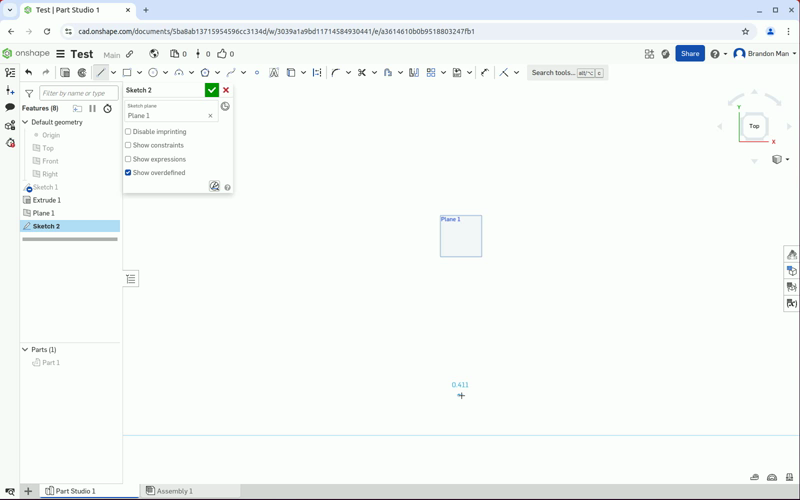
scroll(6)
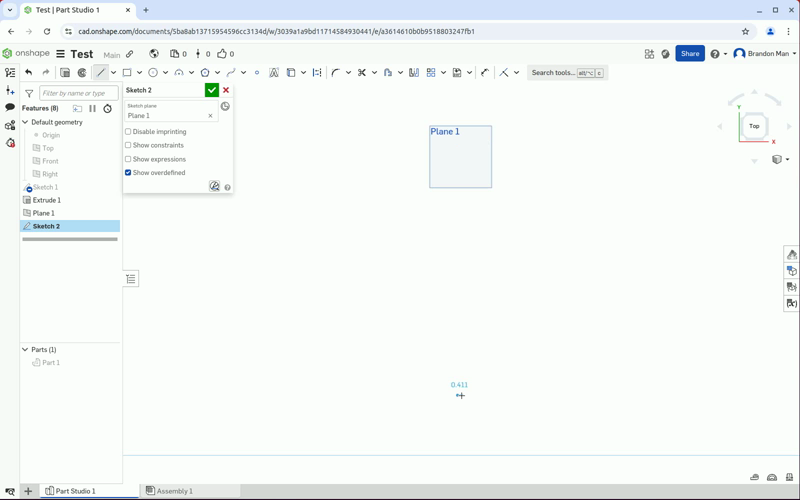
scroll(6)
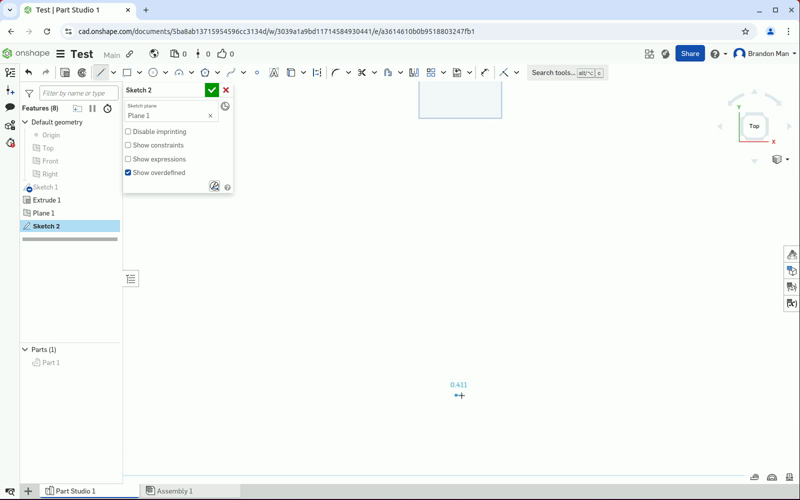
scroll(6)
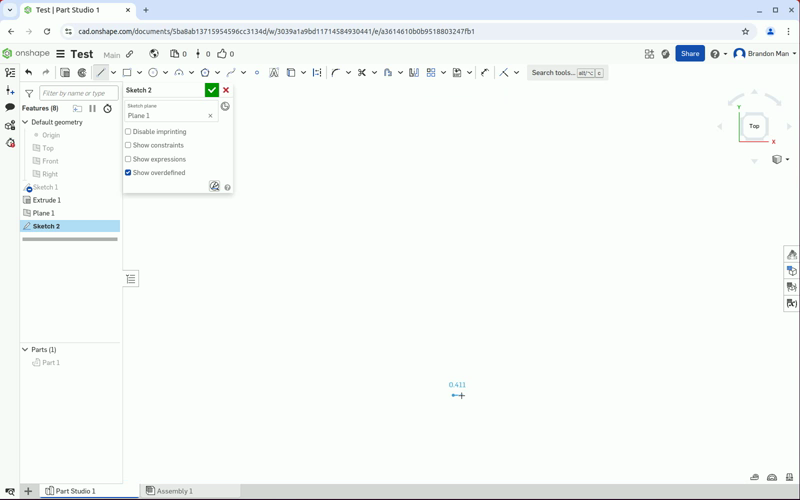
scroll(6)
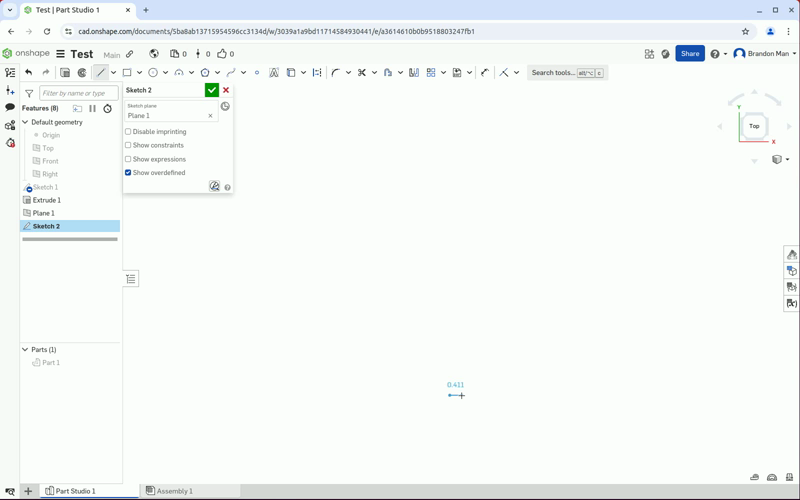
scroll(6)
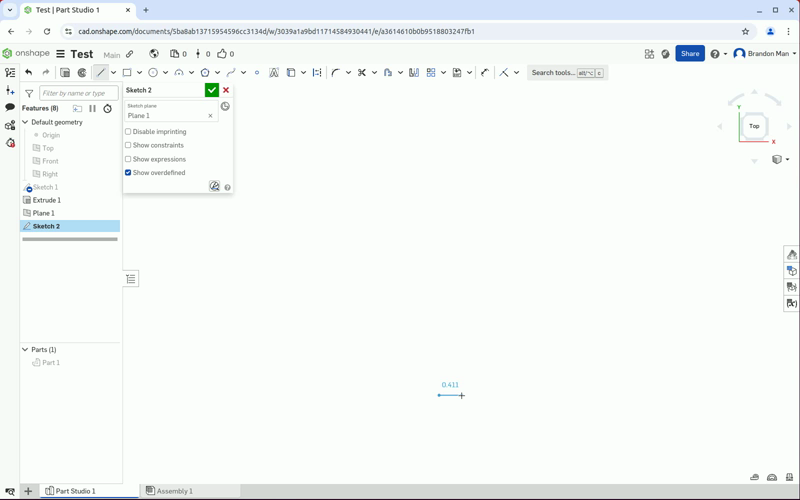
click(461, 395)
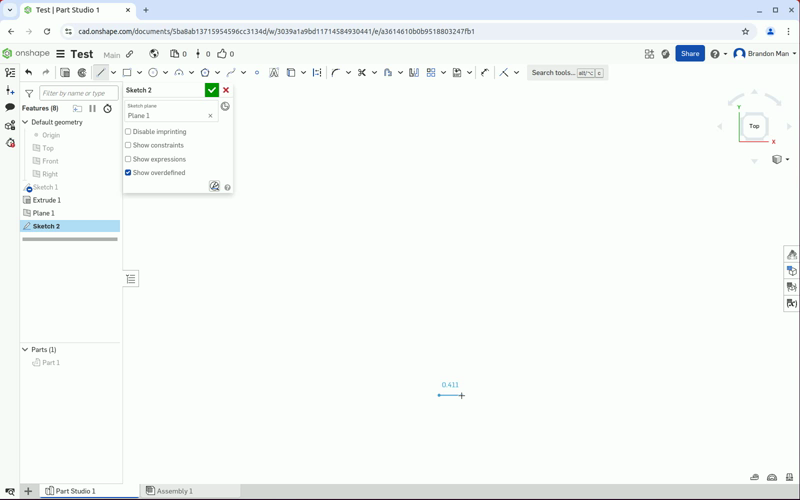
scroll(-6)
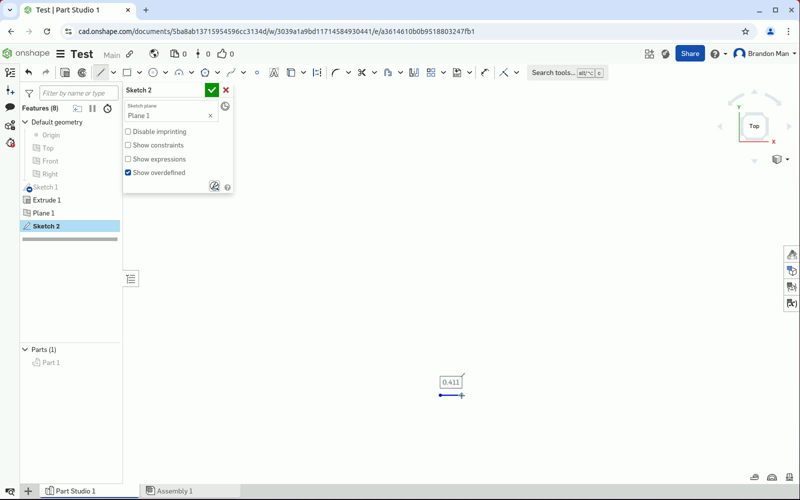
scroll(-6)
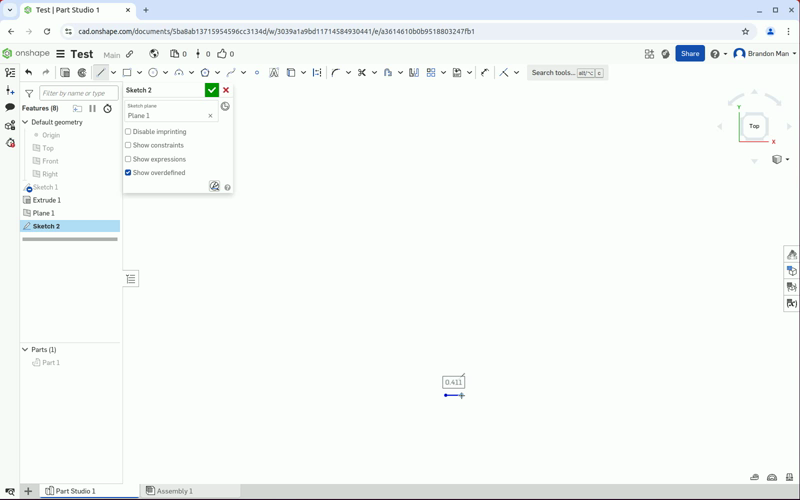
scroll(-6)
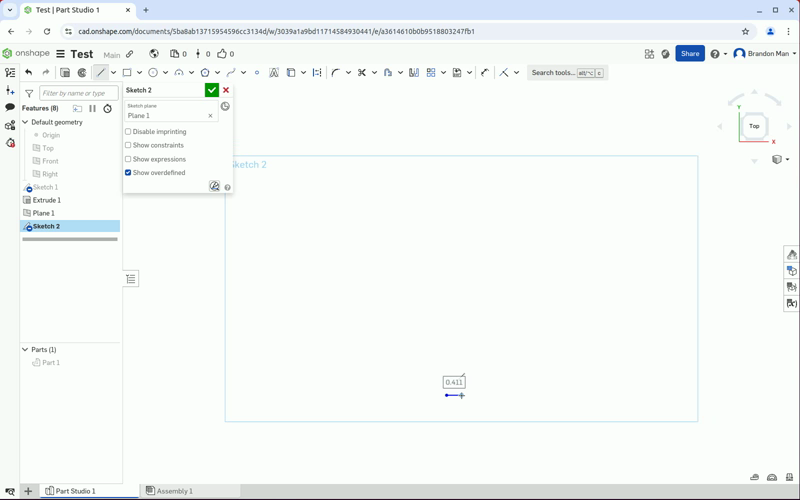
scroll(-6)
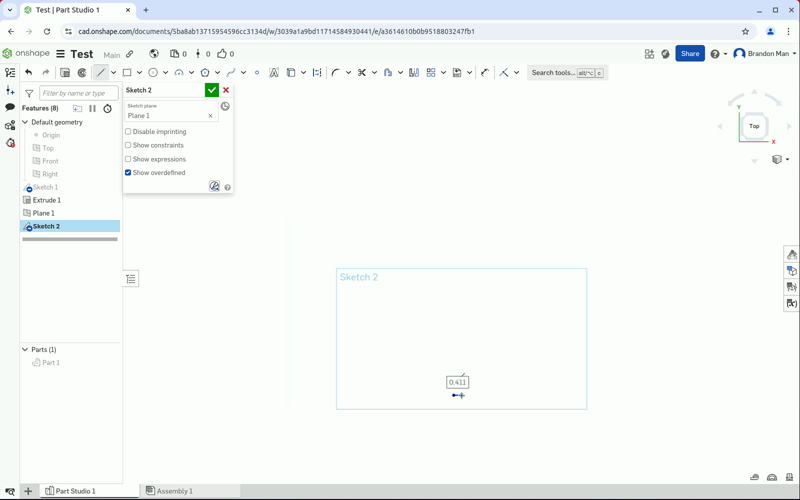
scroll(-6)
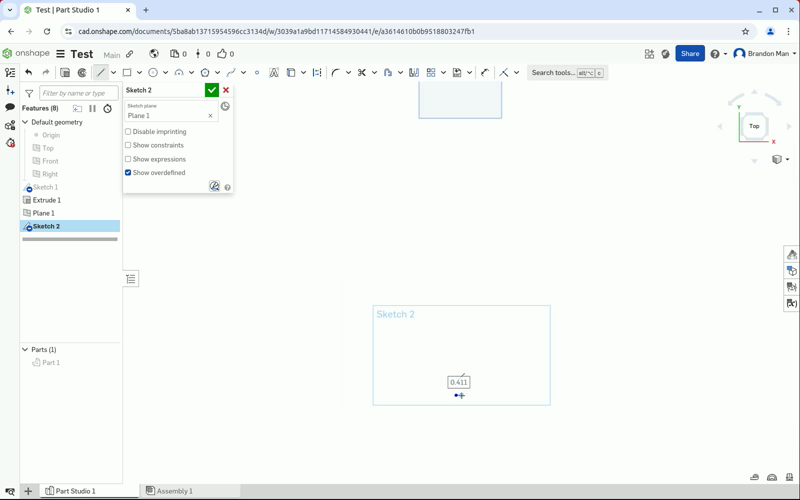
scroll(-6)
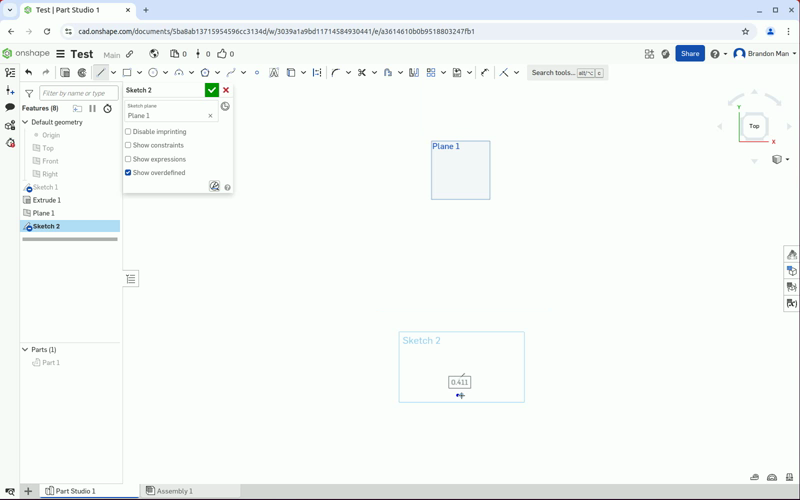
scroll(-6)
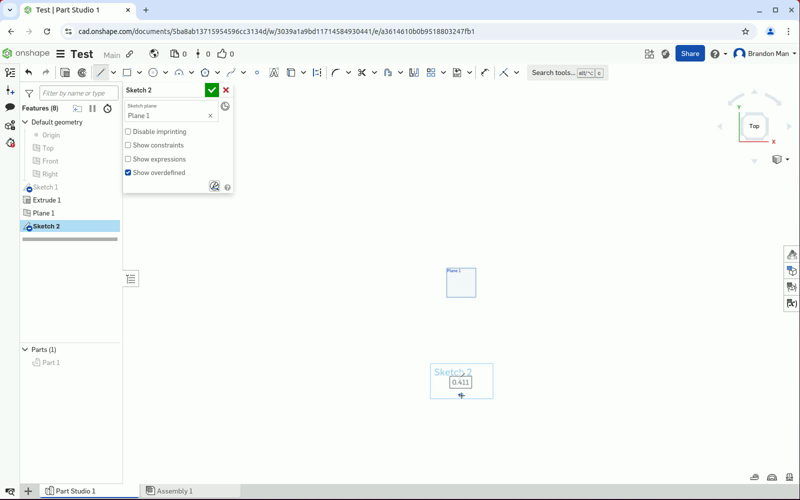
key_up(shift)
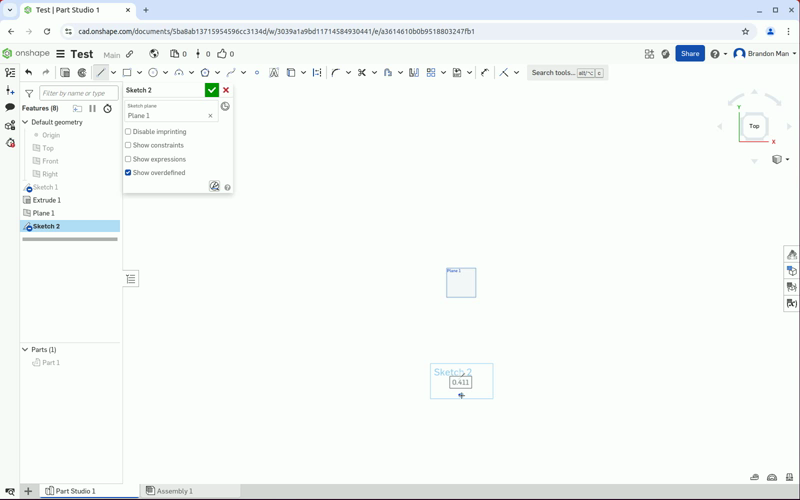
key_down(shift)
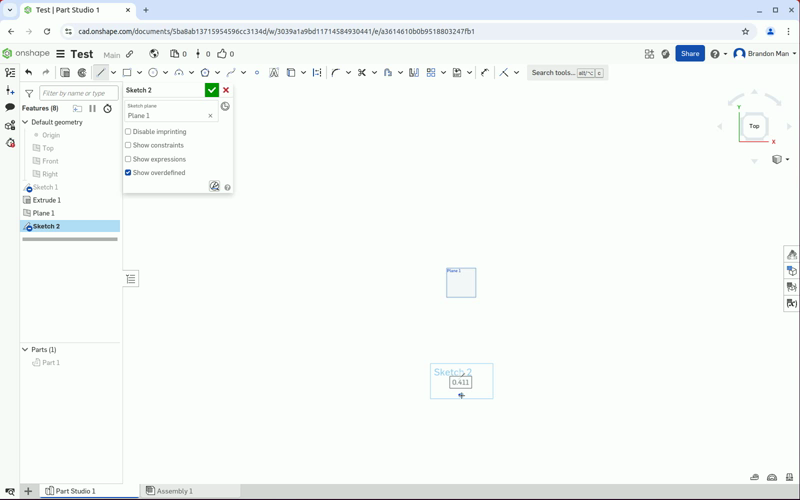
mouse_move(461, 171)
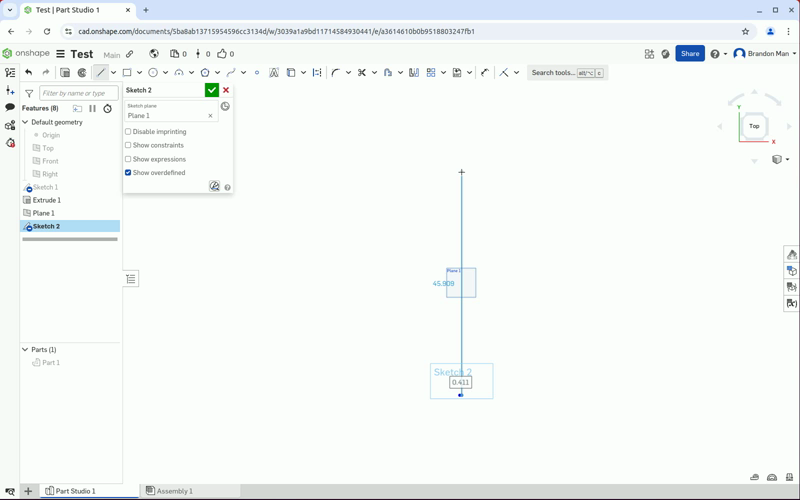
click(461, 171)
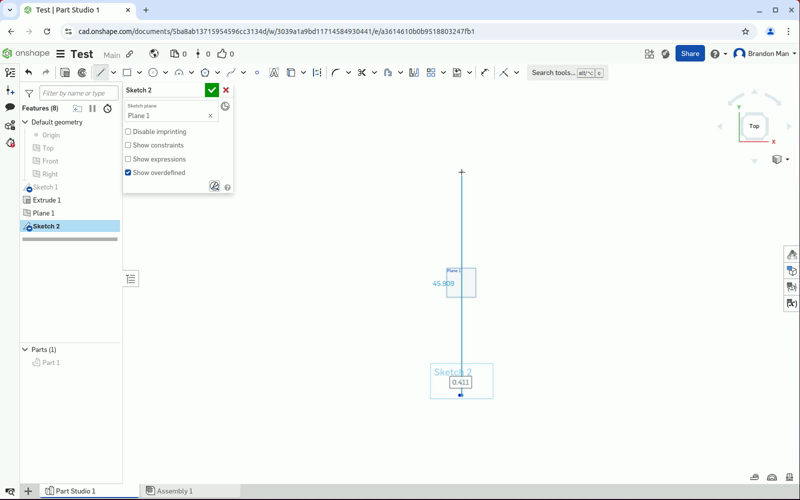
key_up(shift)
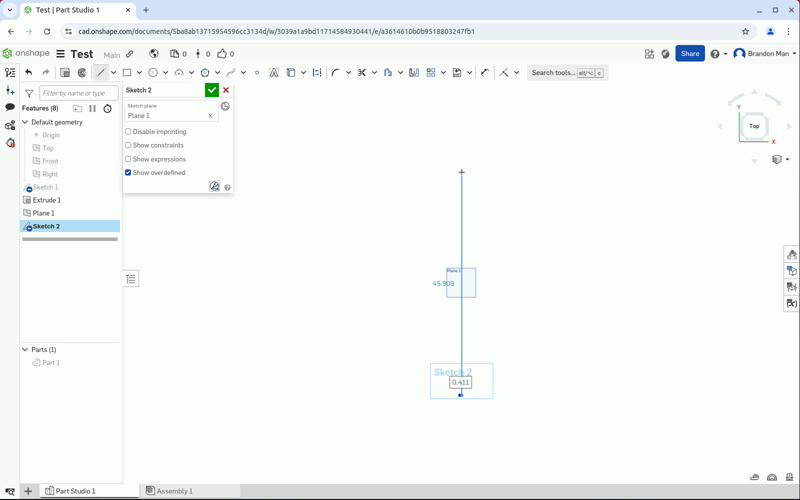
key_down(shift)
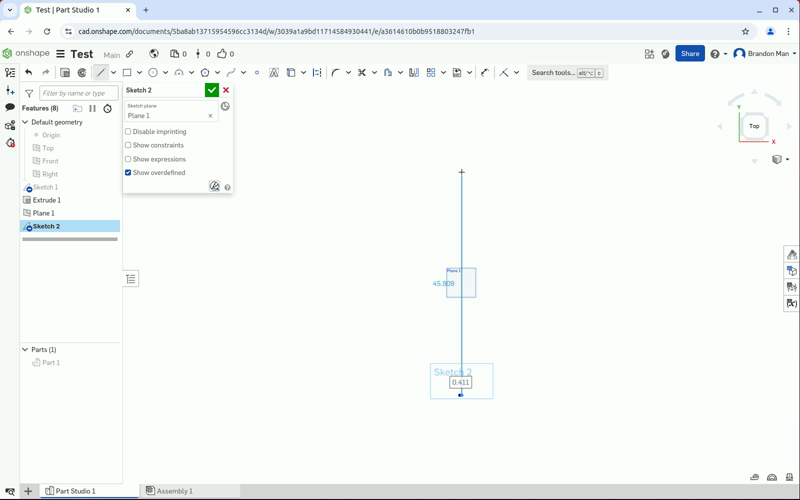
mouse_move(492, 171)
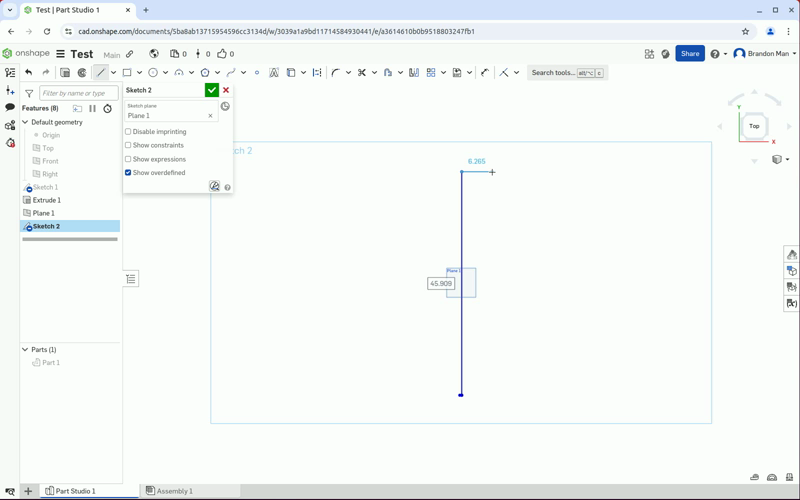
mouse_move(459, 171)
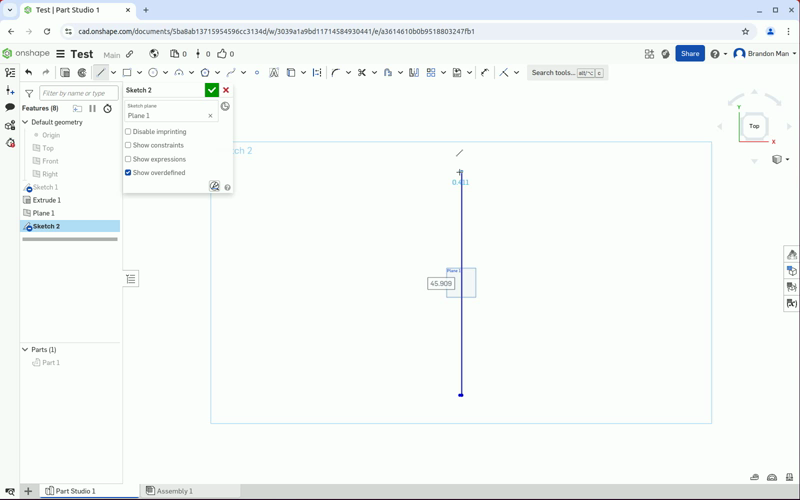
scroll(6)
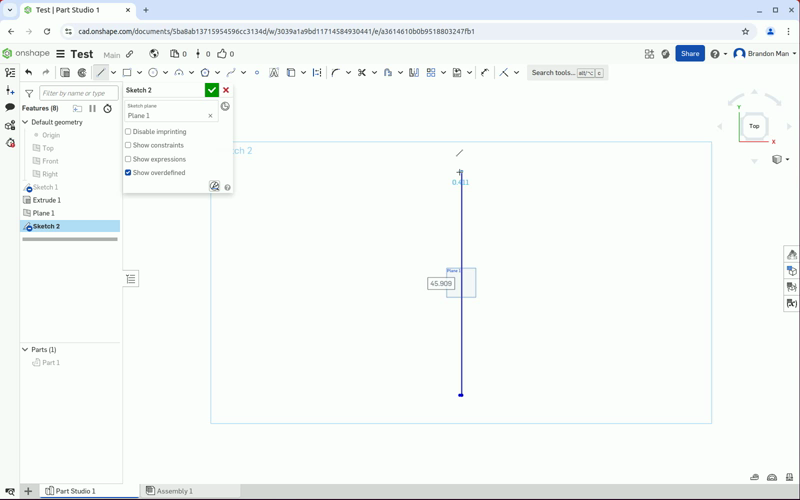
scroll(6)
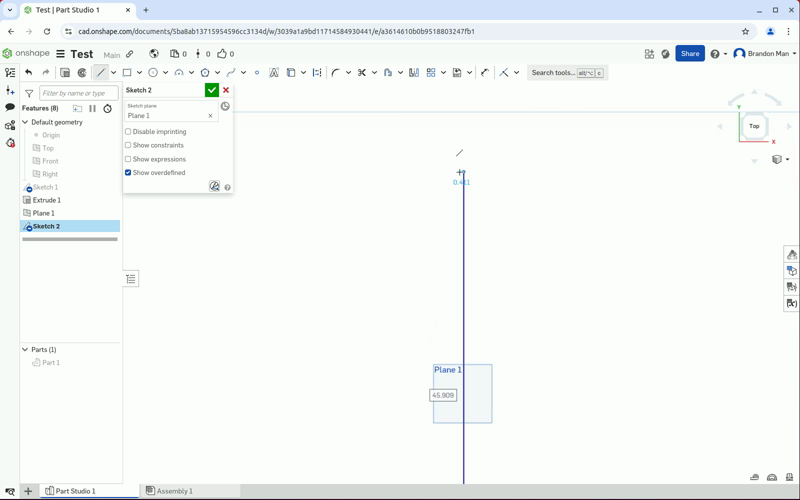
scroll(6)
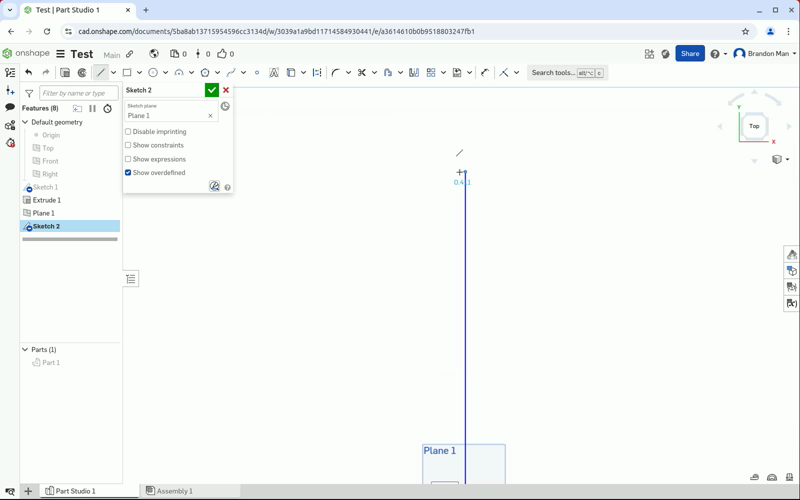
scroll(6)
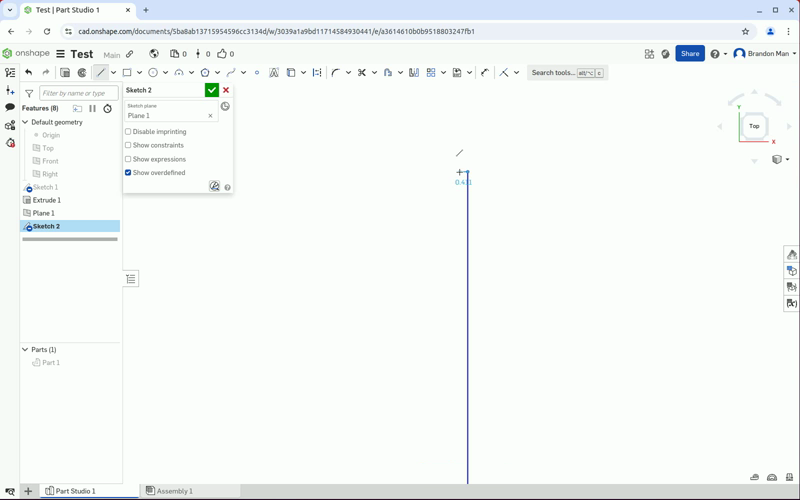
scroll(6)
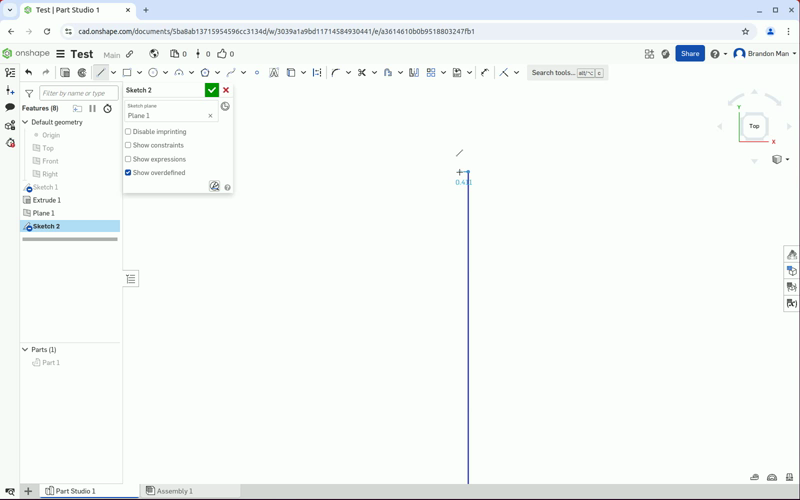
scroll(6)
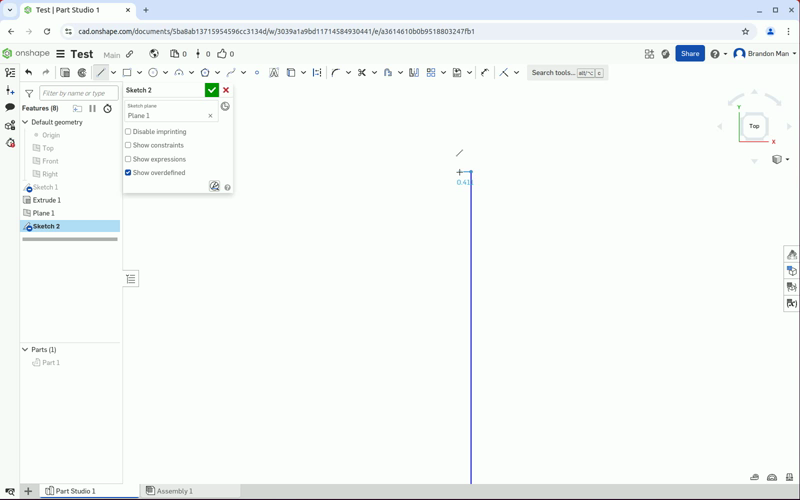
scroll(6)
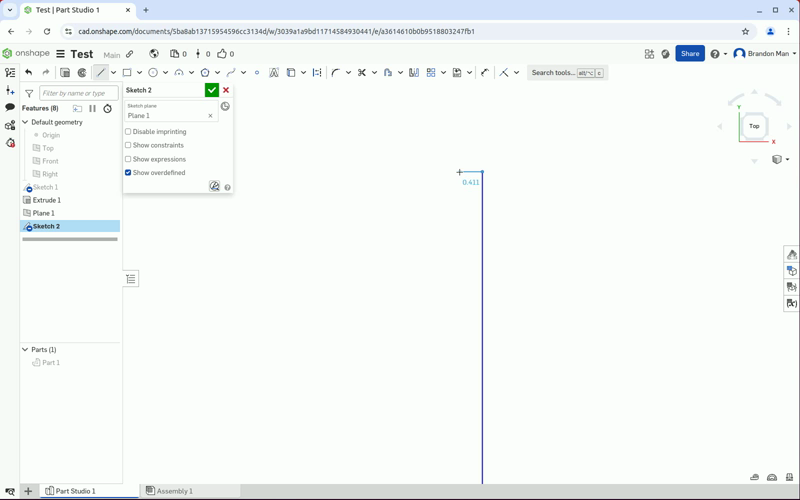
click(459, 171)
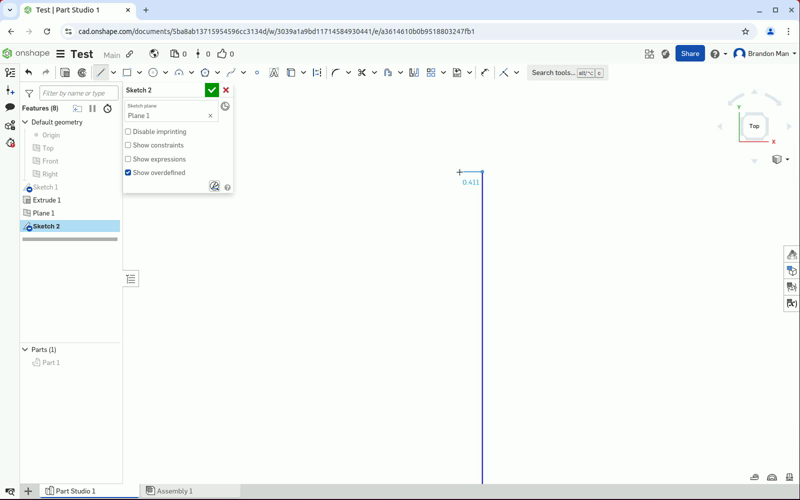
scroll(-6)
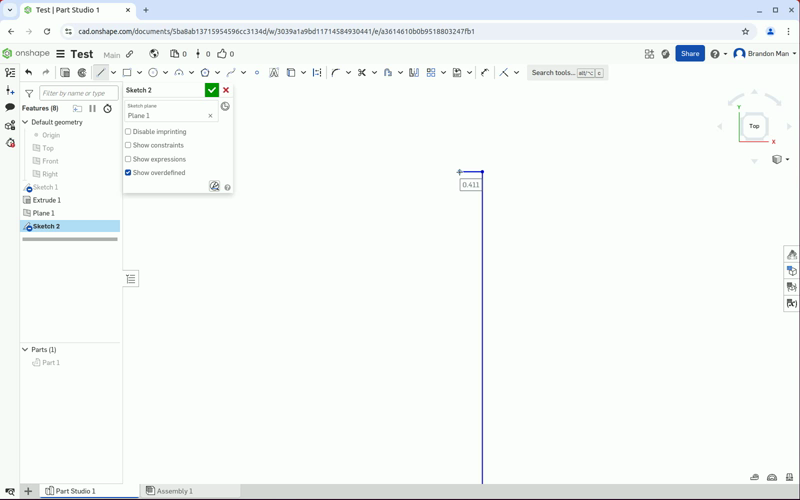
scroll(-6)
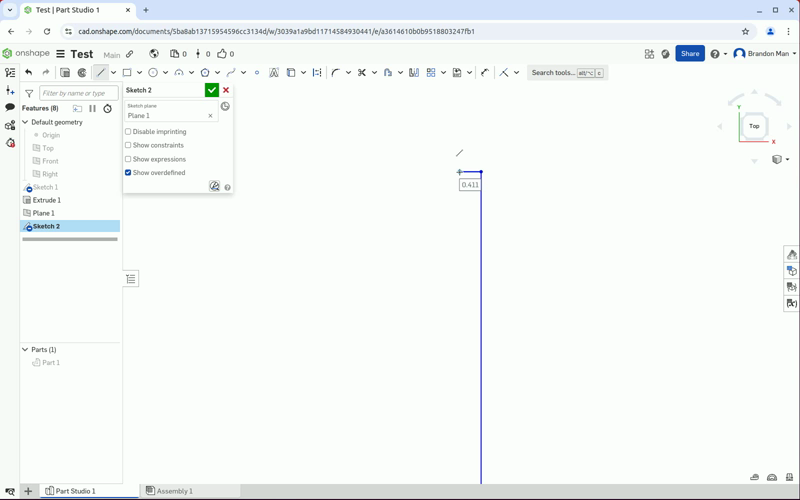
scroll(-6)
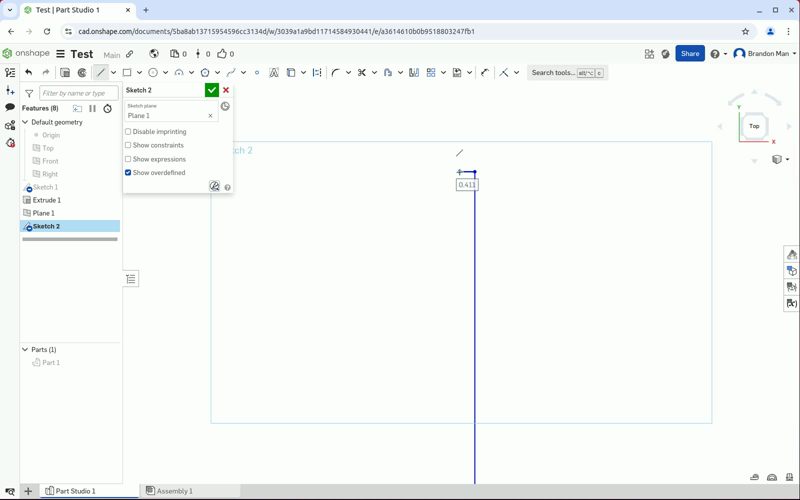
scroll(-6)
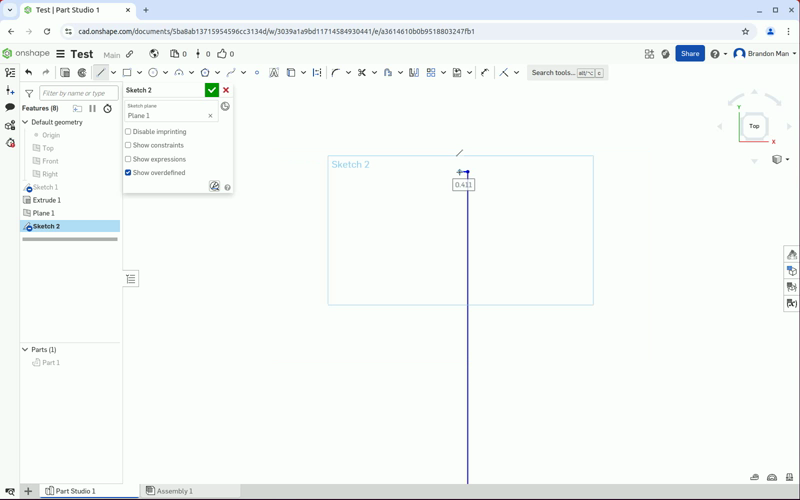
scroll(-6)
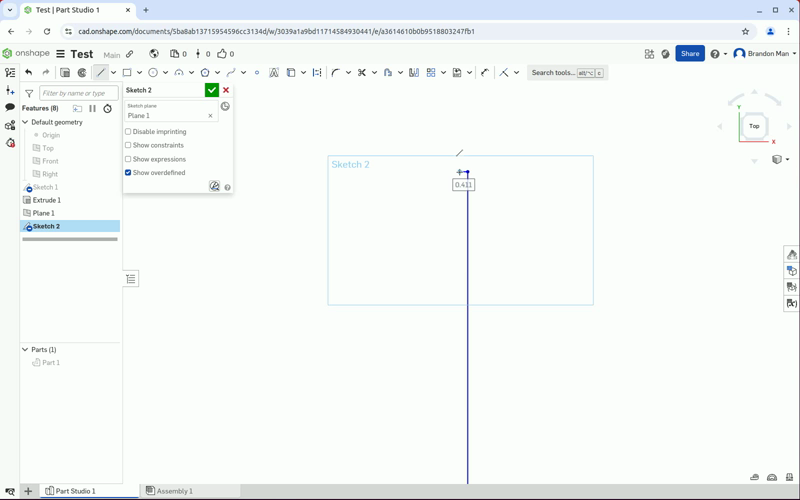
scroll(-6)
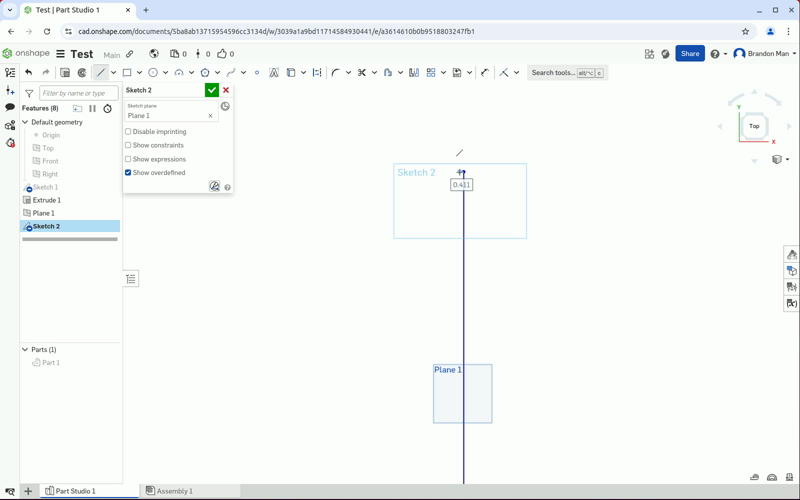
scroll(-6)
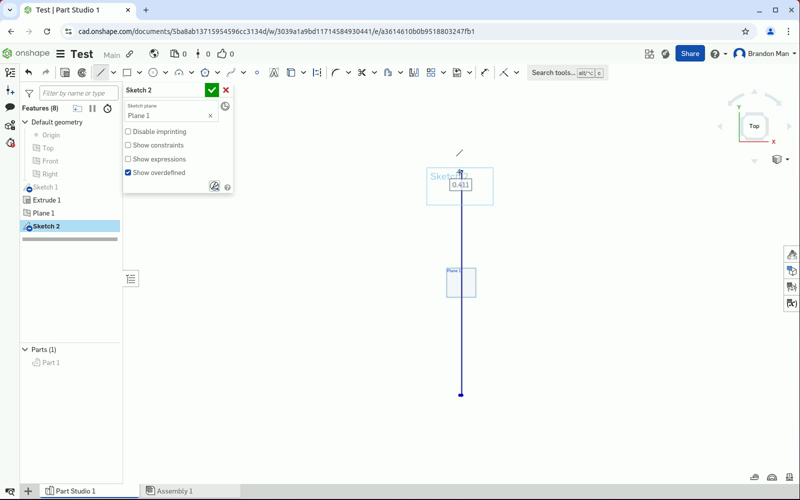
key_up(shift)
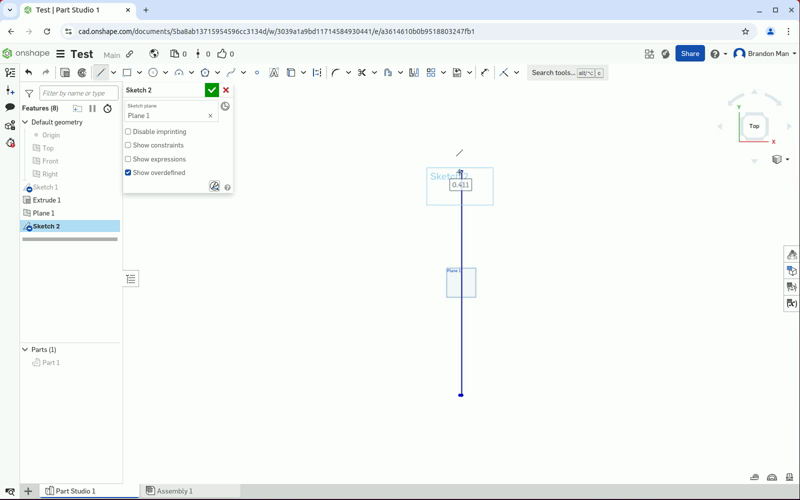
key_down(shift)
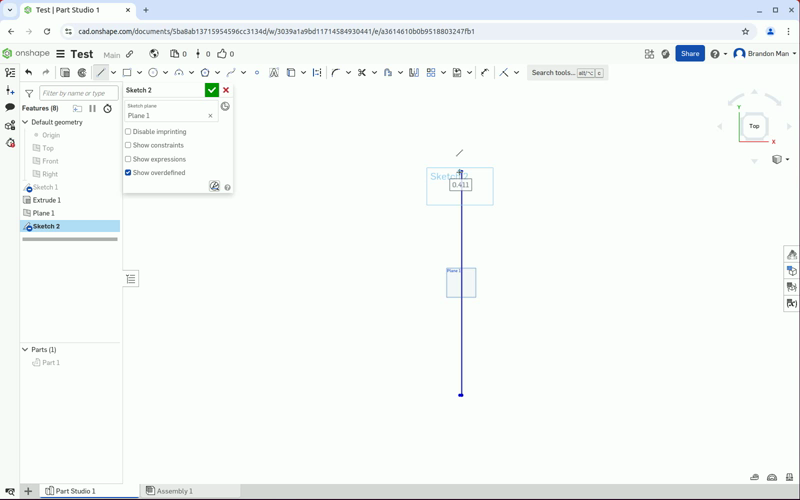
mouse_move(459, 395)
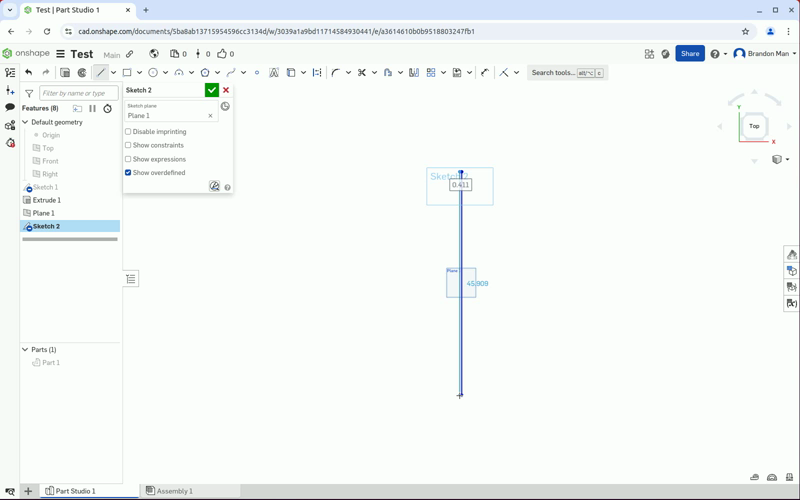
scroll(6)
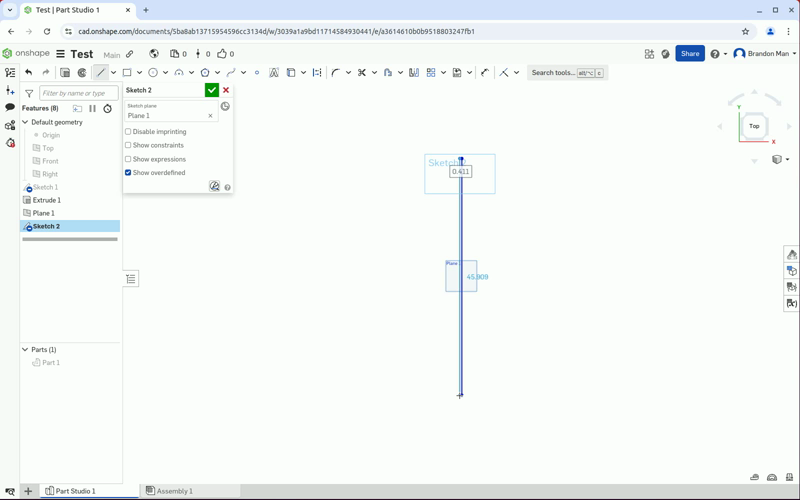
scroll(6)
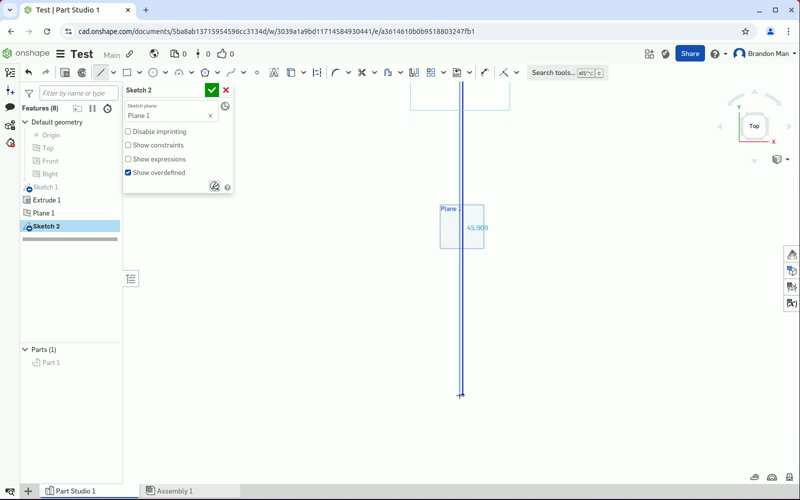
scroll(6)
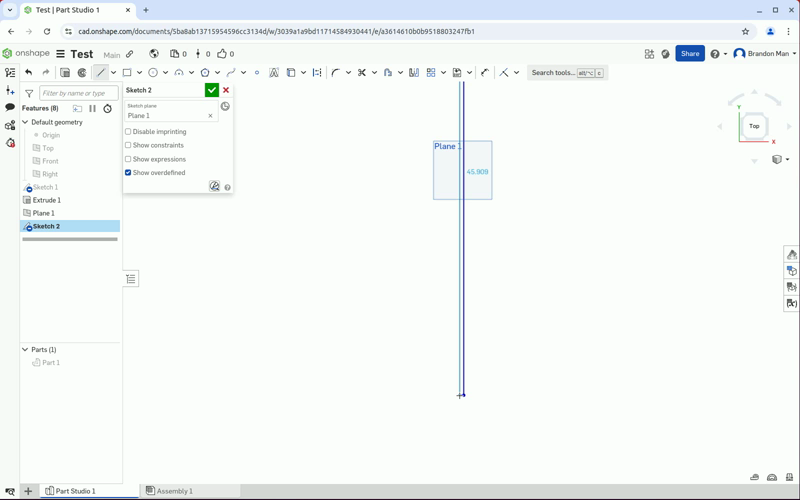
scroll(6)
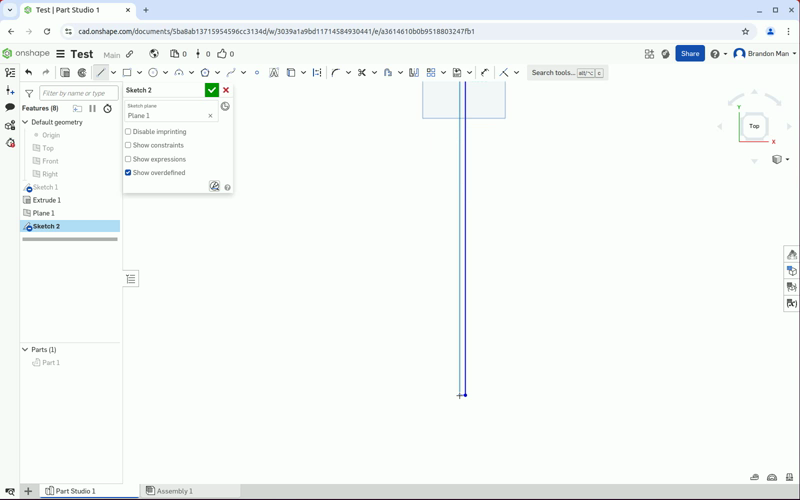
scroll(6)
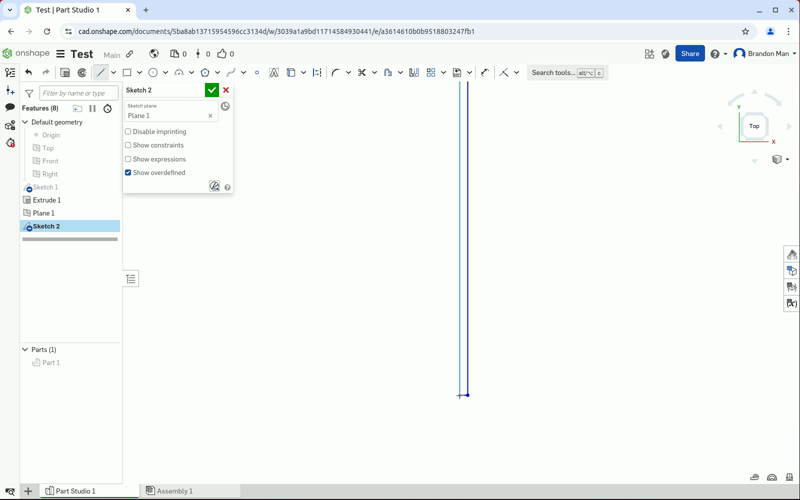
scroll(6)
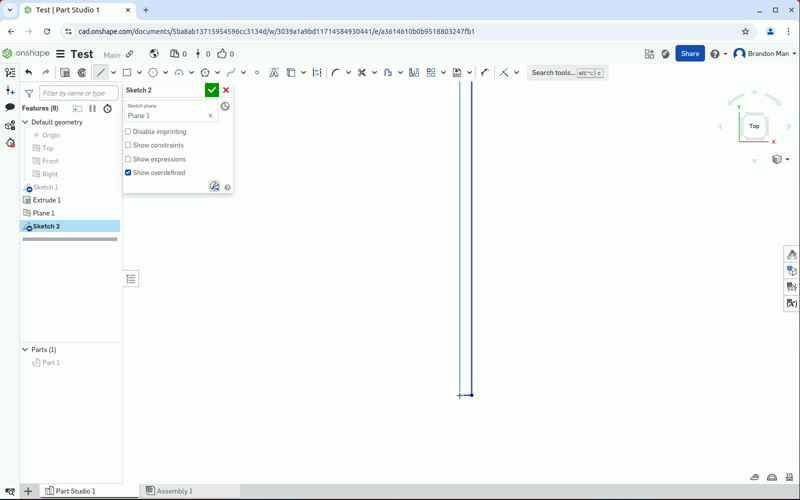
scroll(6)
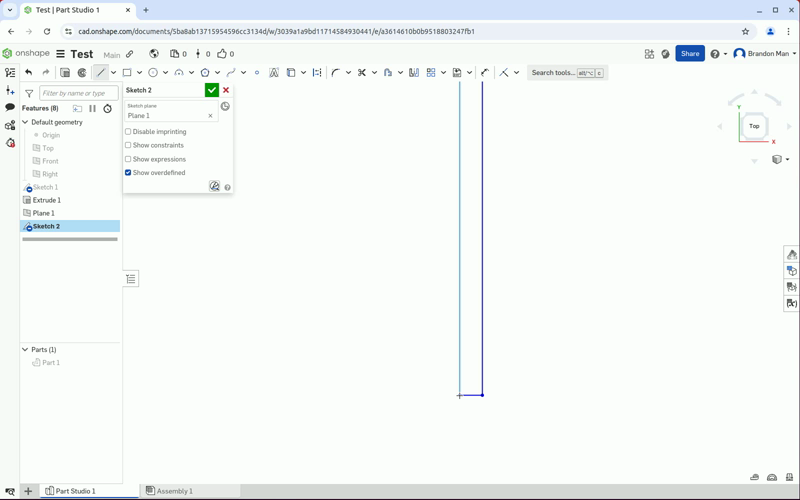
key_up(shift)
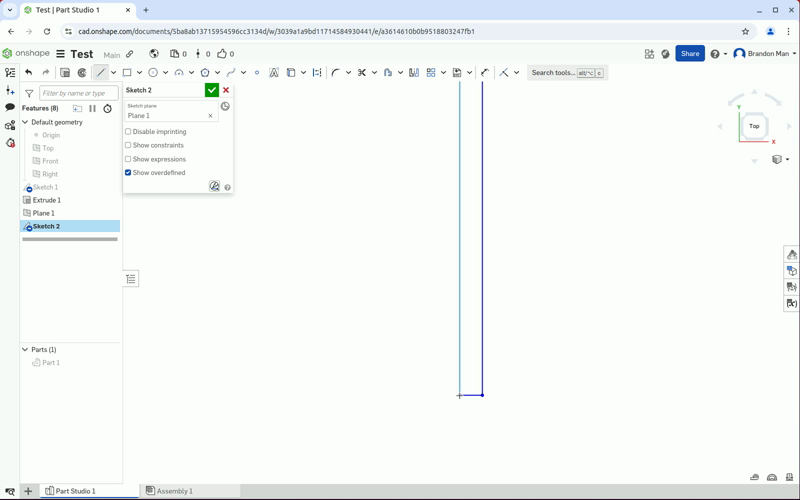
click(459, 395)
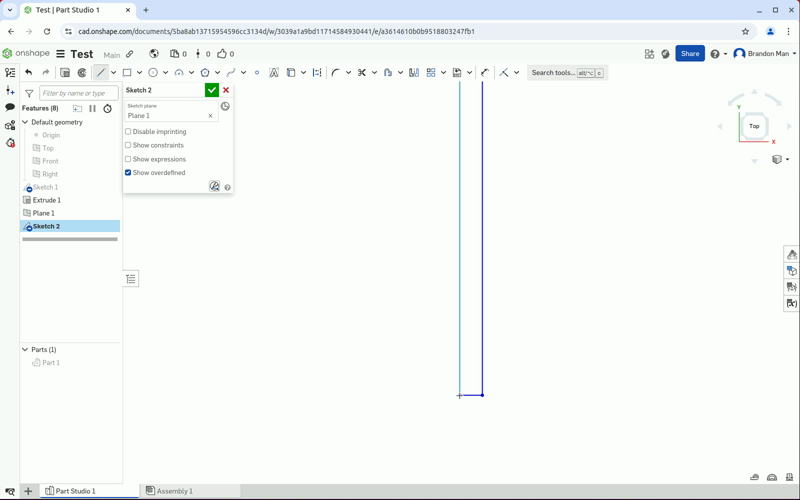
scroll(-6)
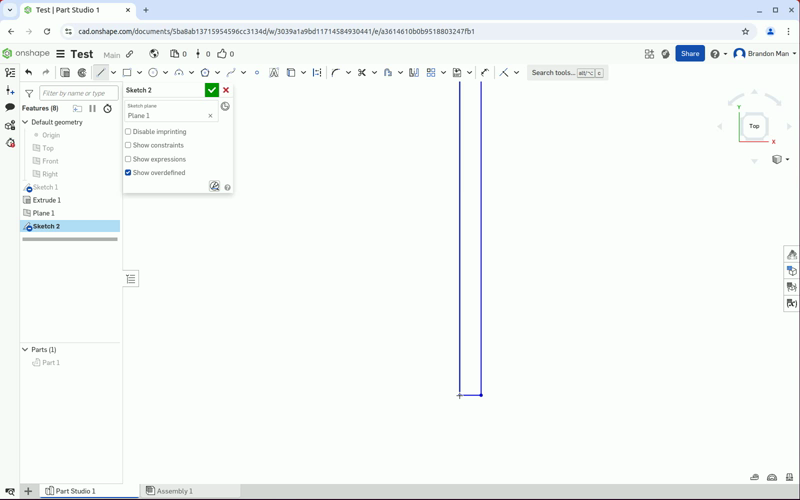
scroll(-6)
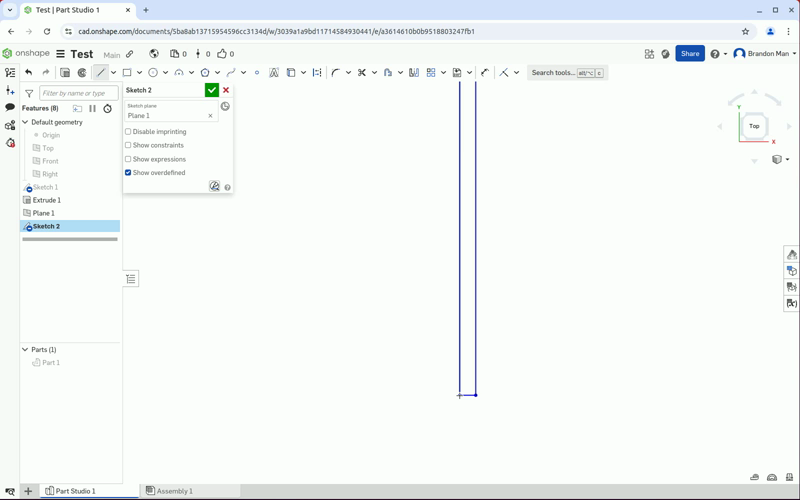
scroll(-6)
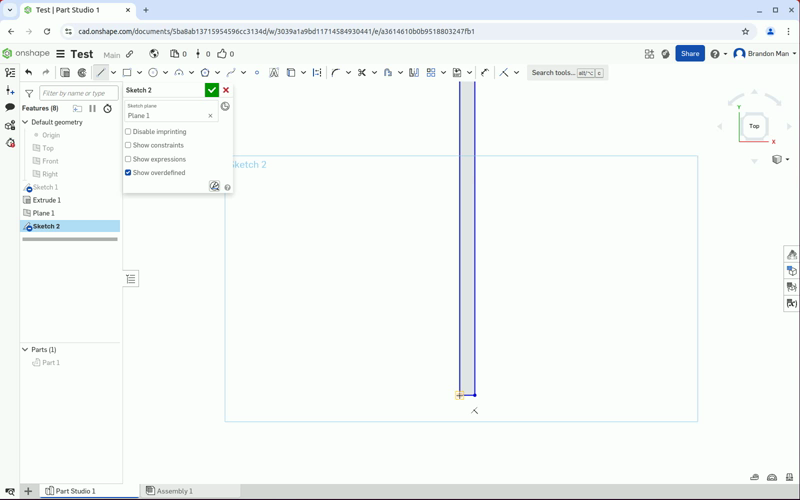
scroll(-6)
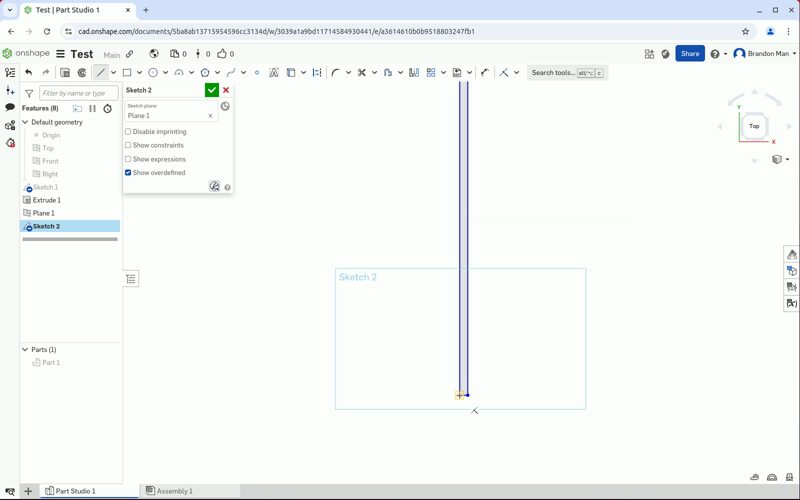
scroll(-6)
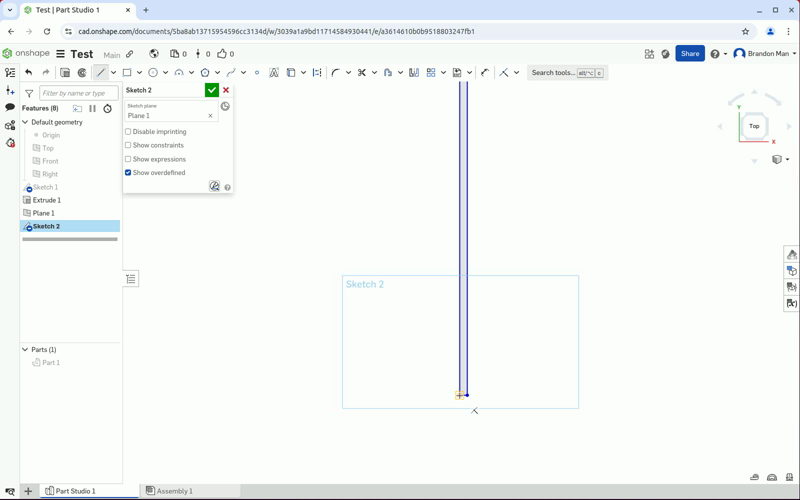
scroll(-6)
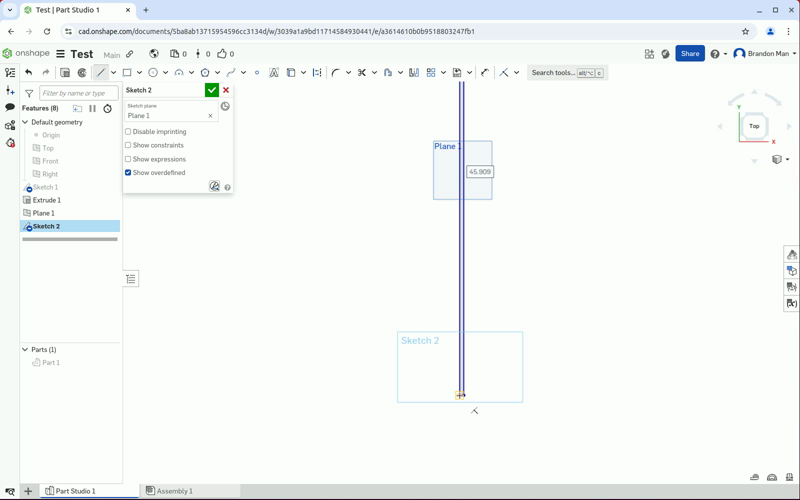
scroll(-6)
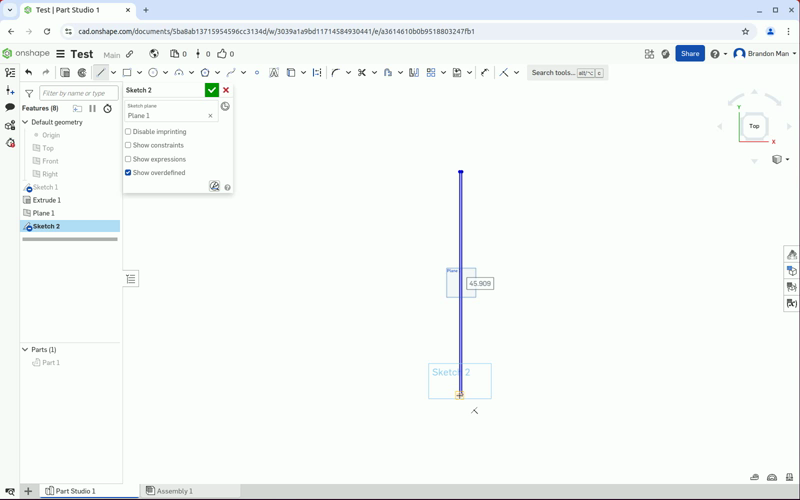
key(esc)
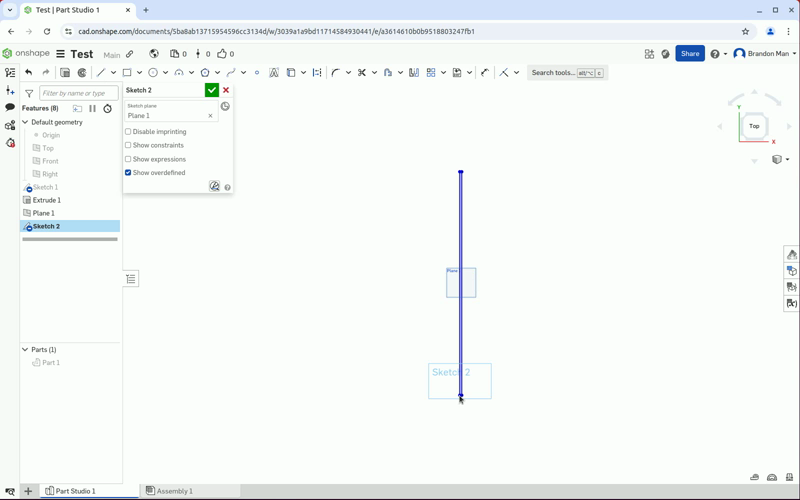
mouse_move(460, 352)
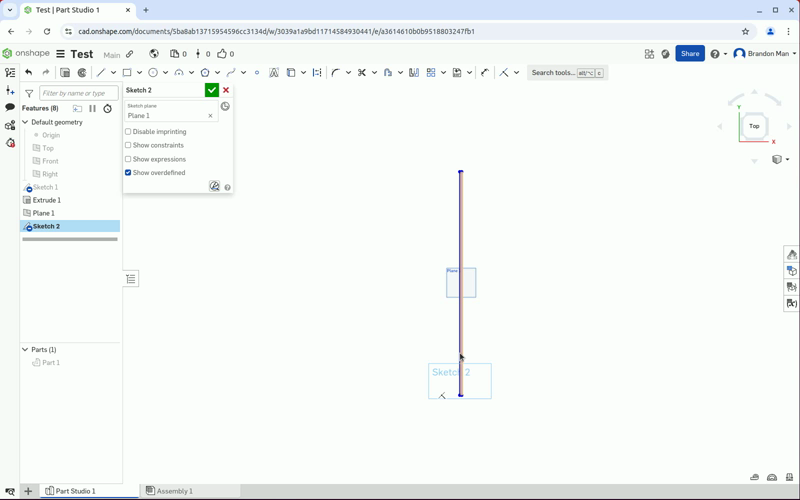
scroll(6)
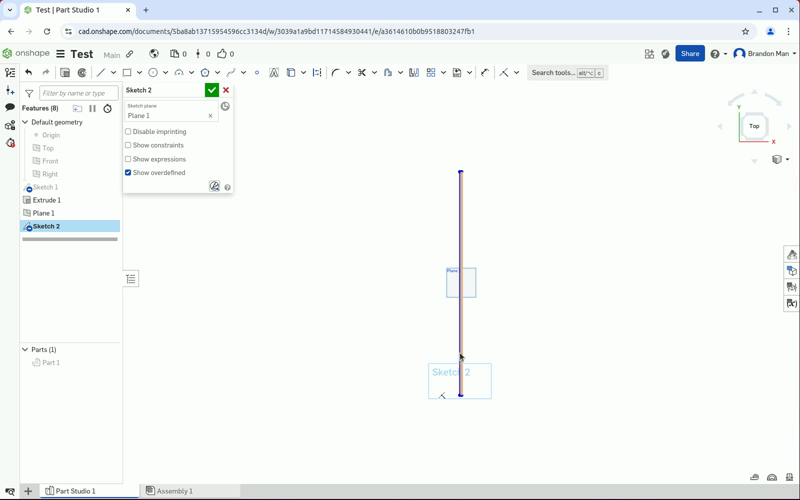
scroll(6)
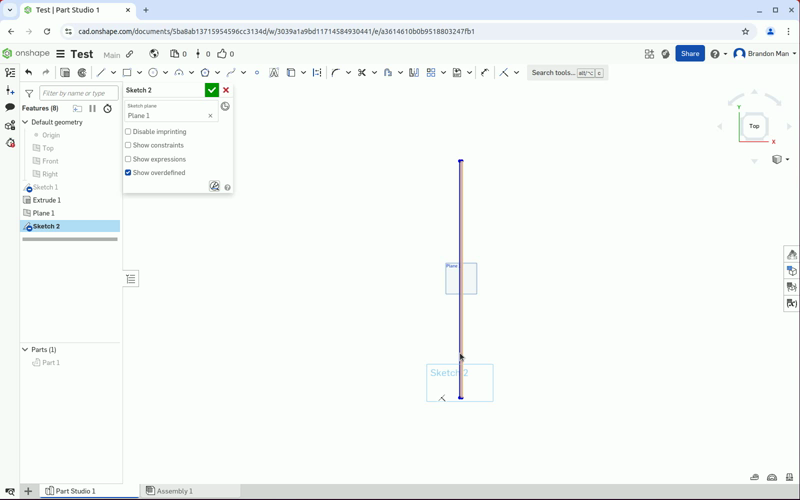
scroll(6)
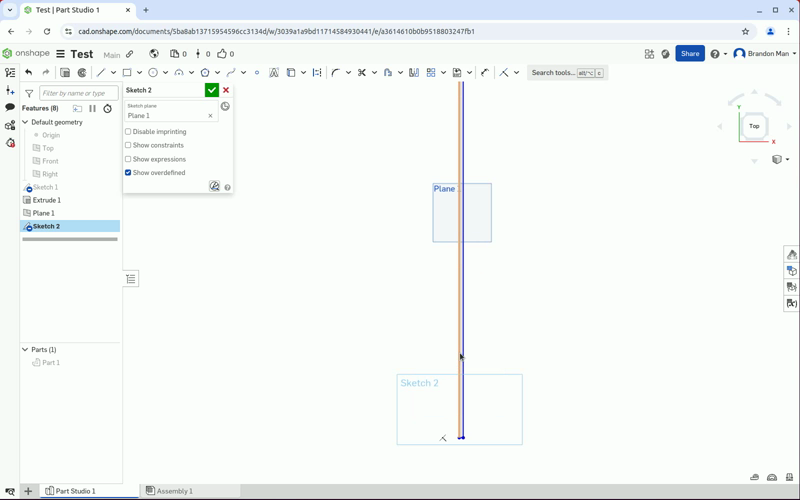
scroll(6)
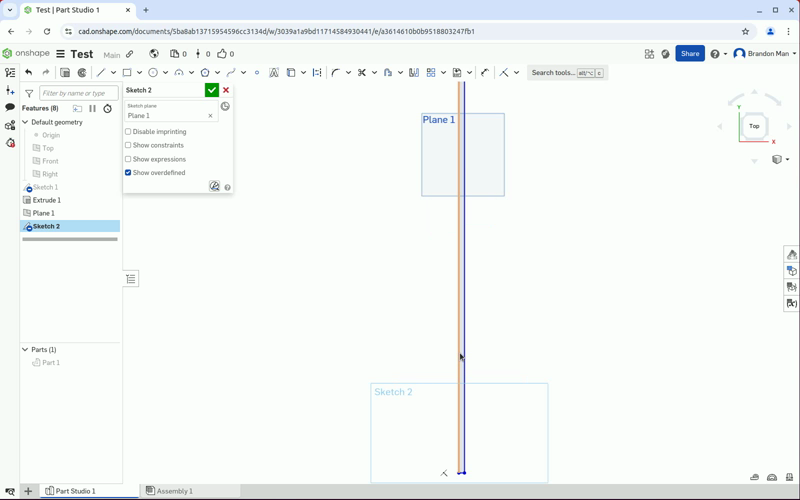
scroll(6)
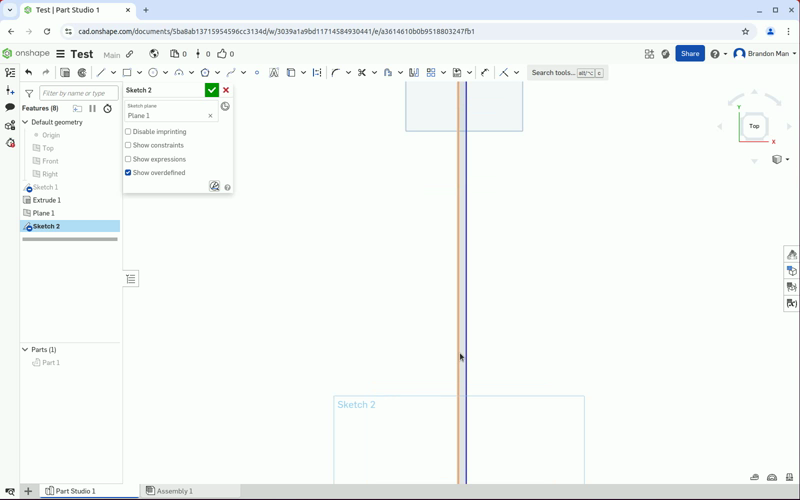
scroll(6)
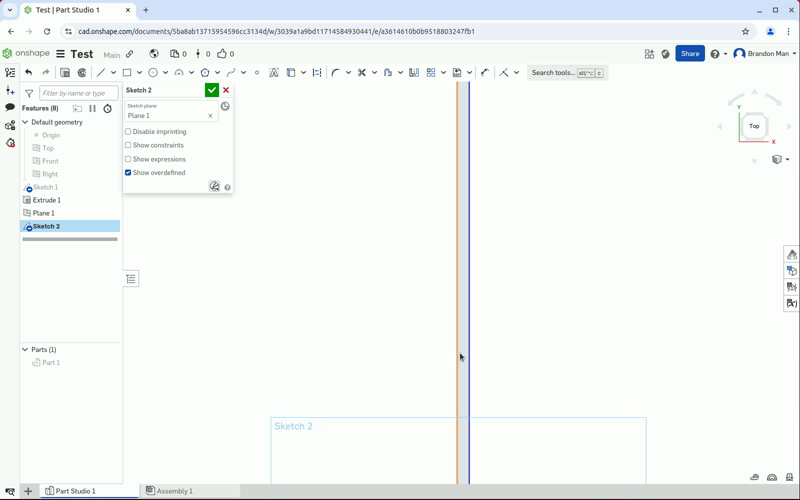
scroll(6)
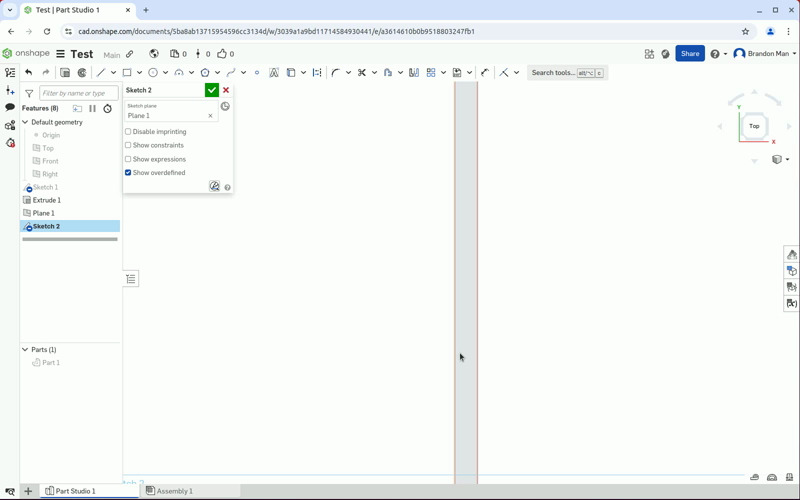
click(460, 352)
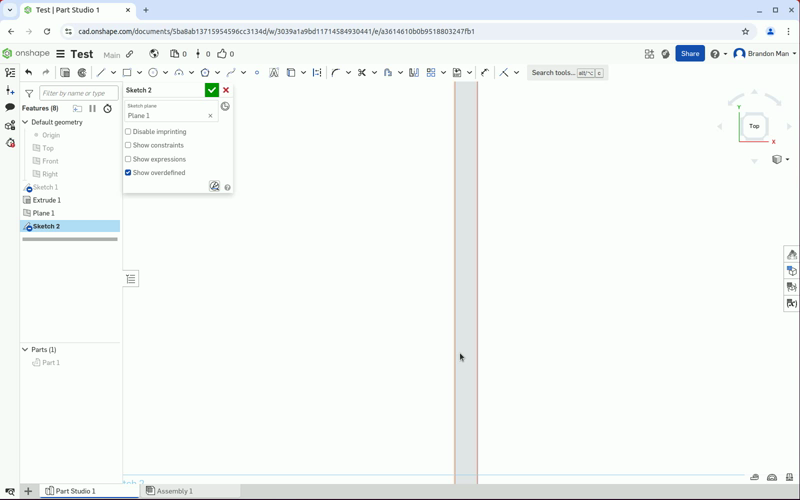
scroll(-6)
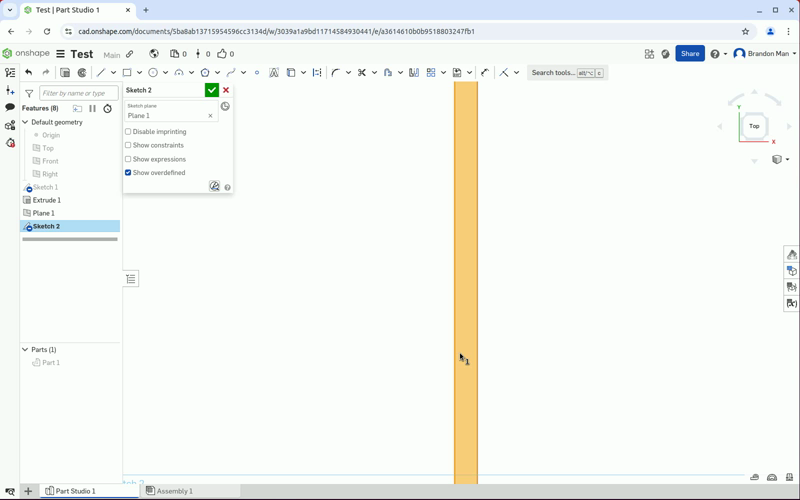
scroll(-6)
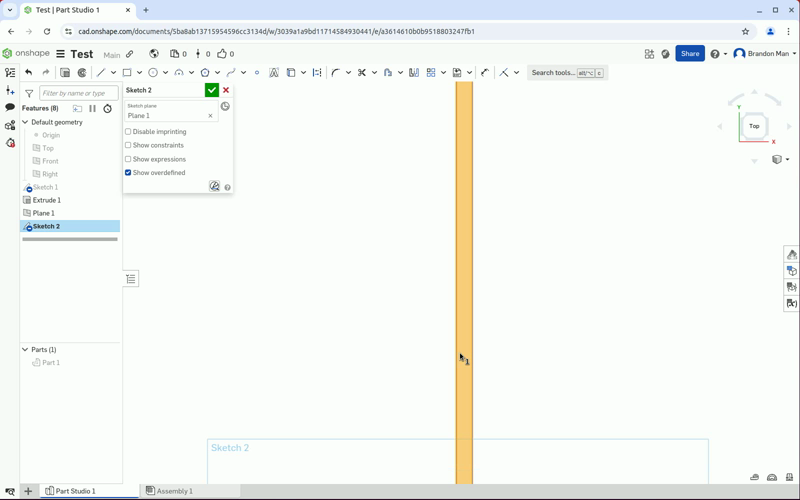
scroll(-6)
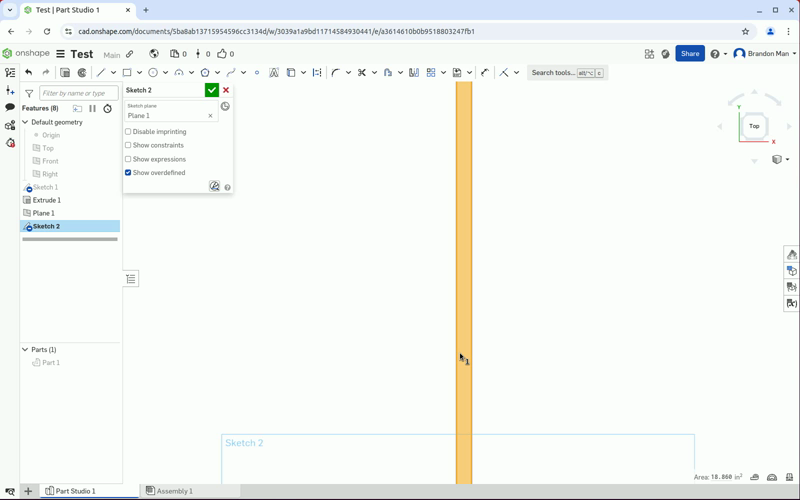
scroll(-6)
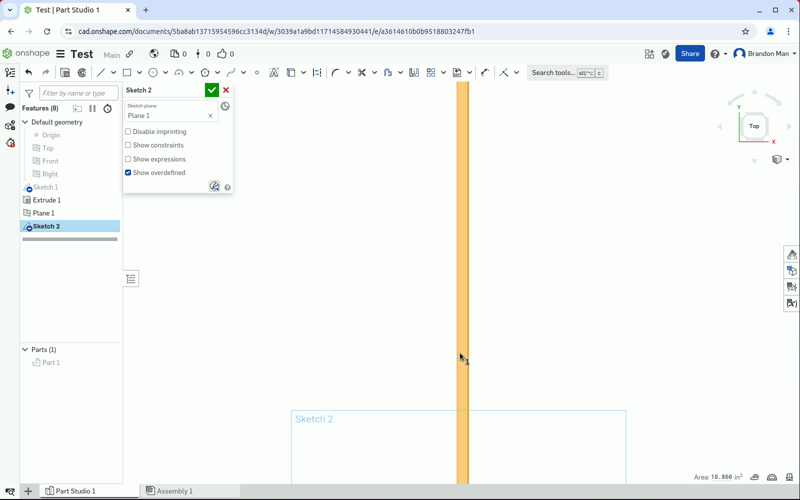
scroll(-6)
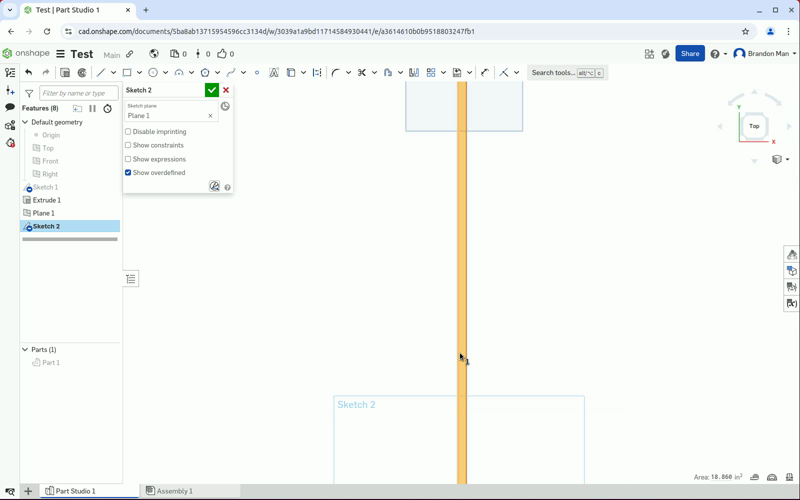
scroll(-6)
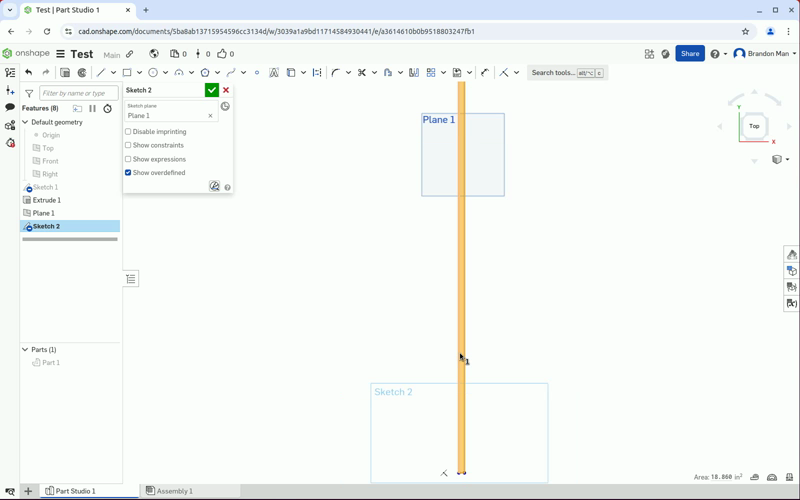
scroll(-6)
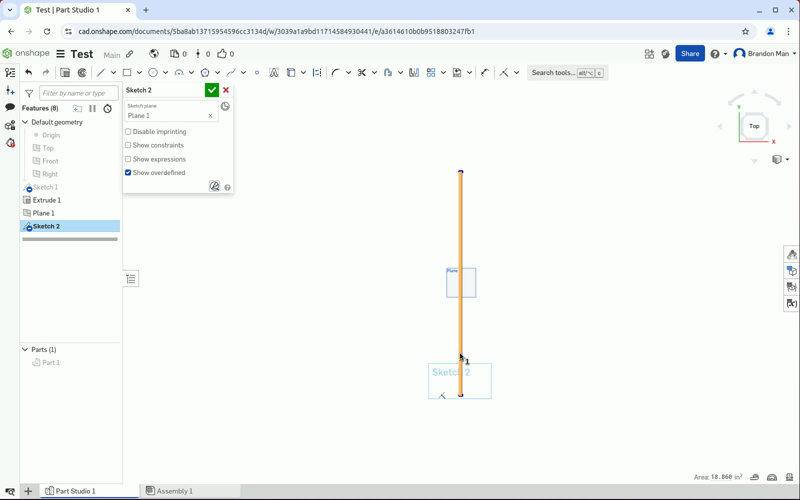
mouse_move(73, 352)
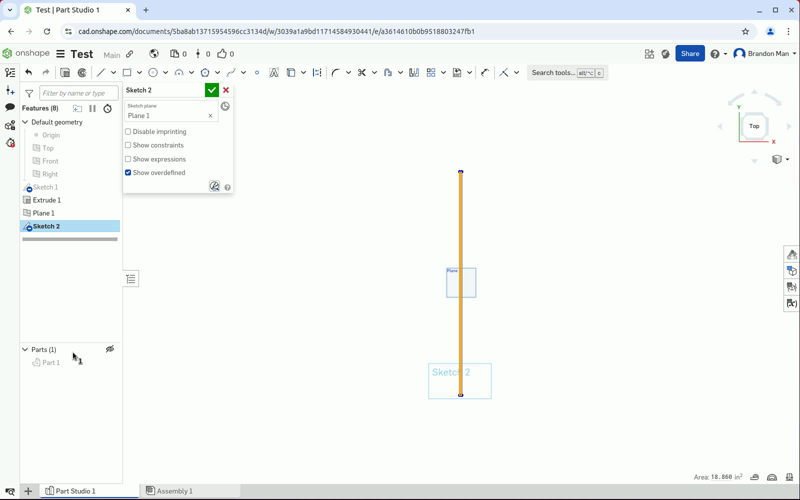
key(shift+y)
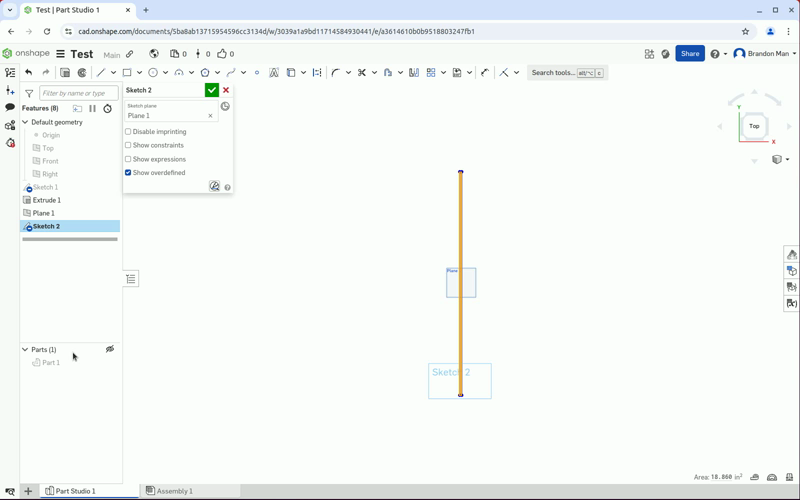
key(shift+e)
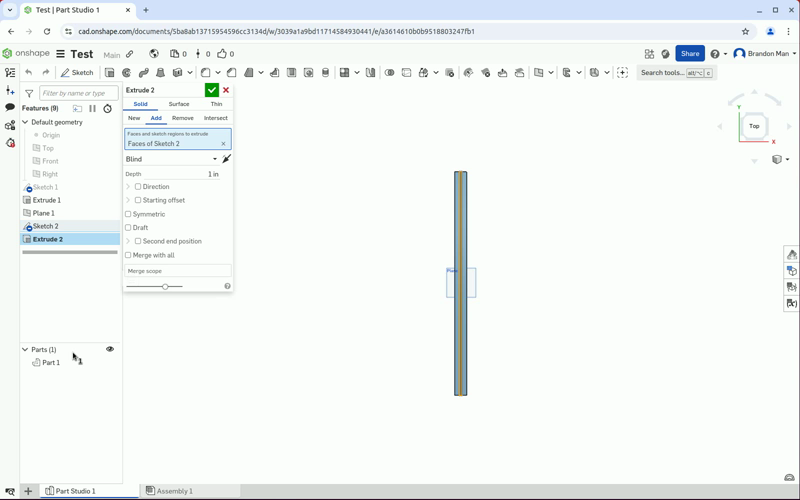
mouse_move(143, 106)
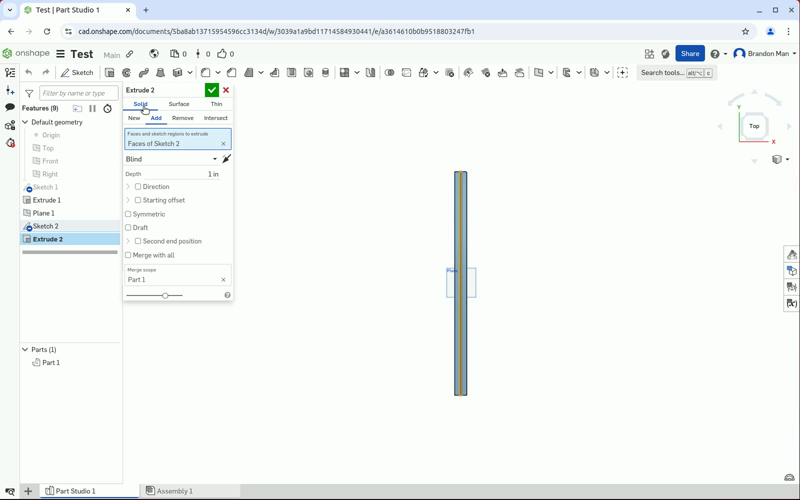
click(143, 106)
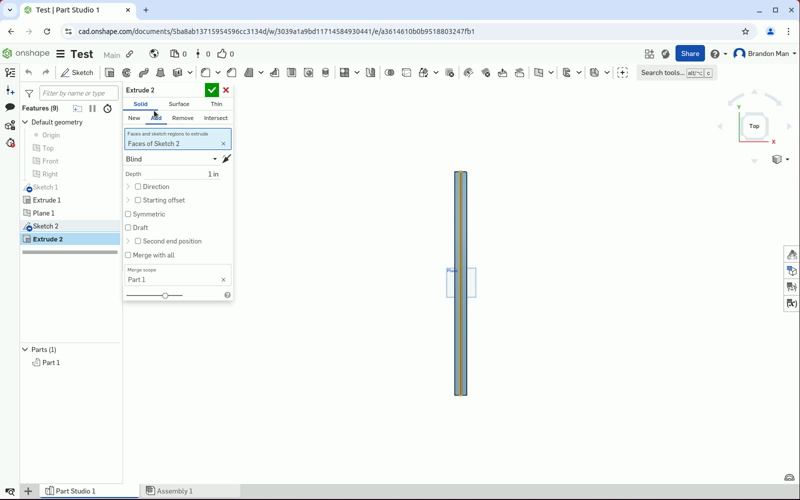
mouse_move(186, 120)
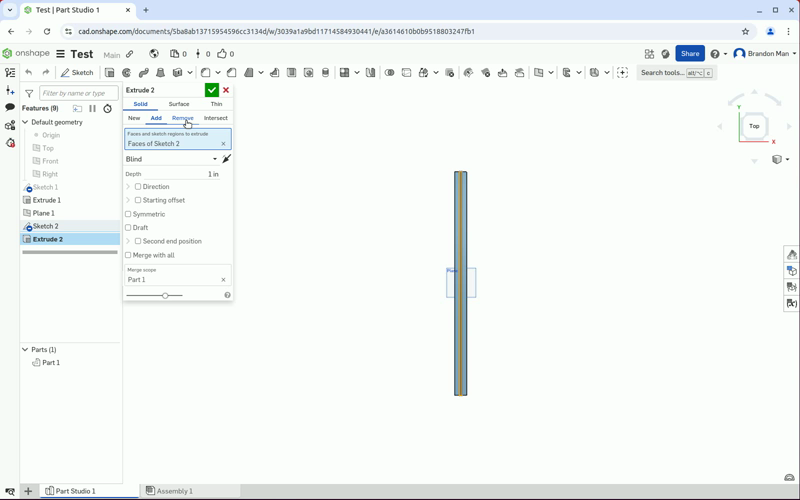
click(186, 120)
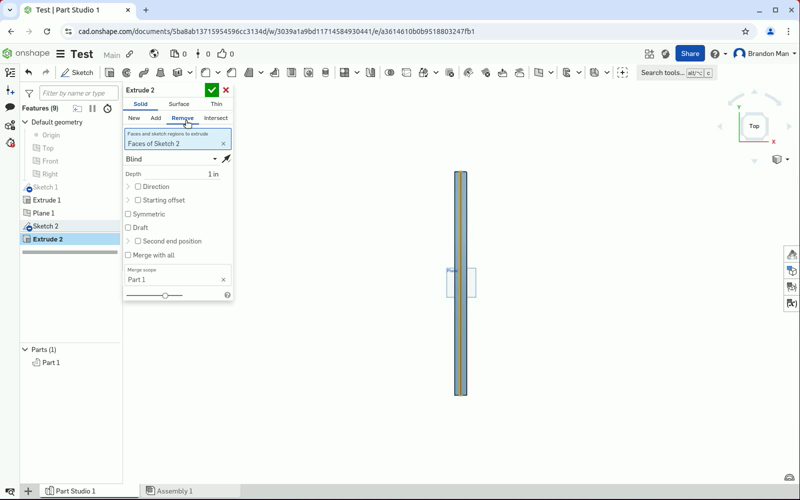
key(tab, 4)
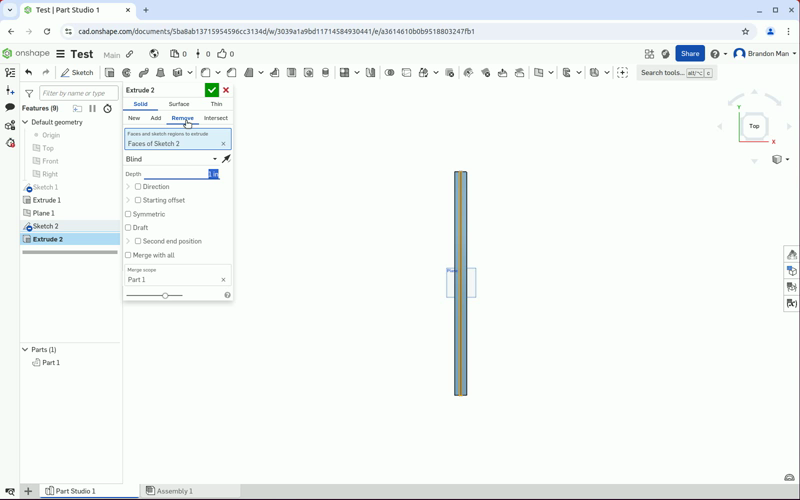
text(0.722)
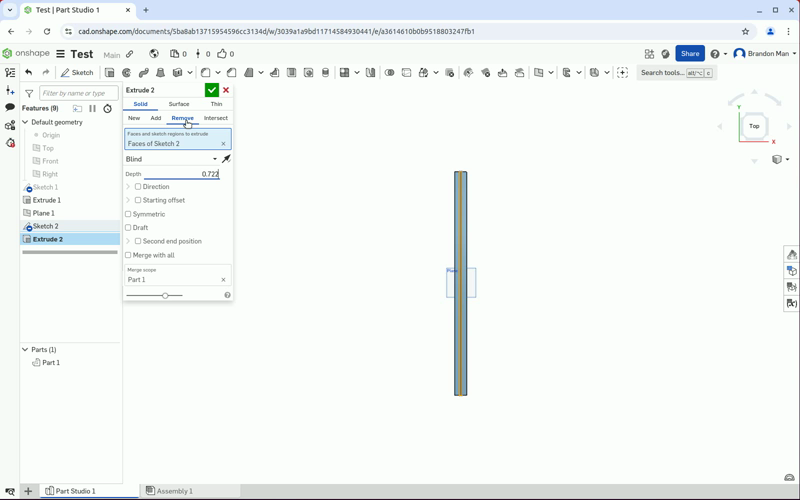
key(tab, 6)
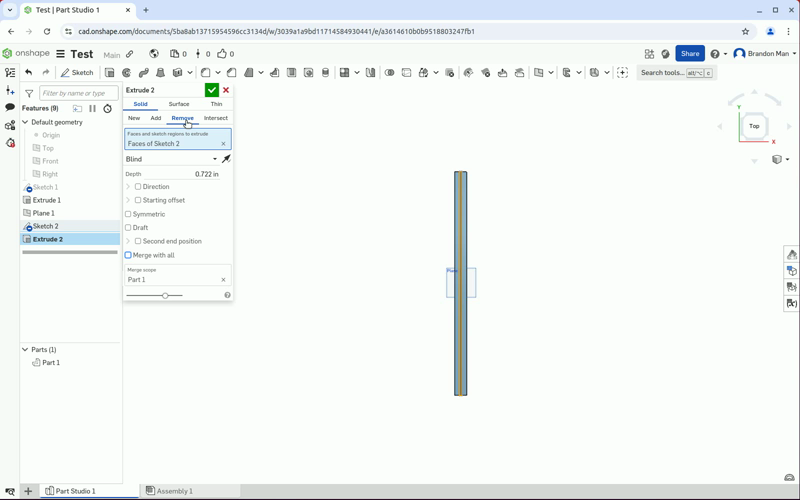
key(space)
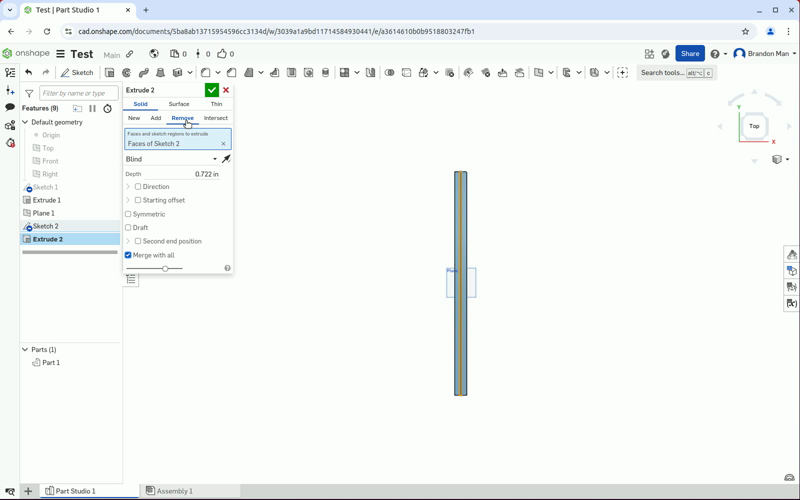
key(enter)
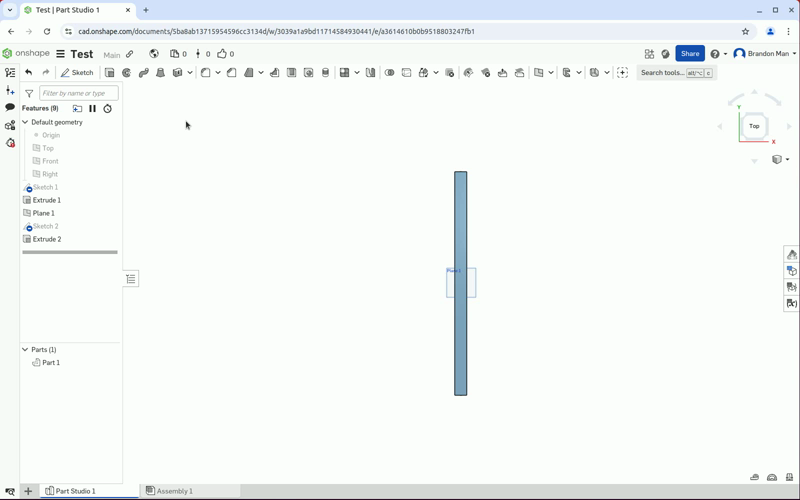
key(shift+h)
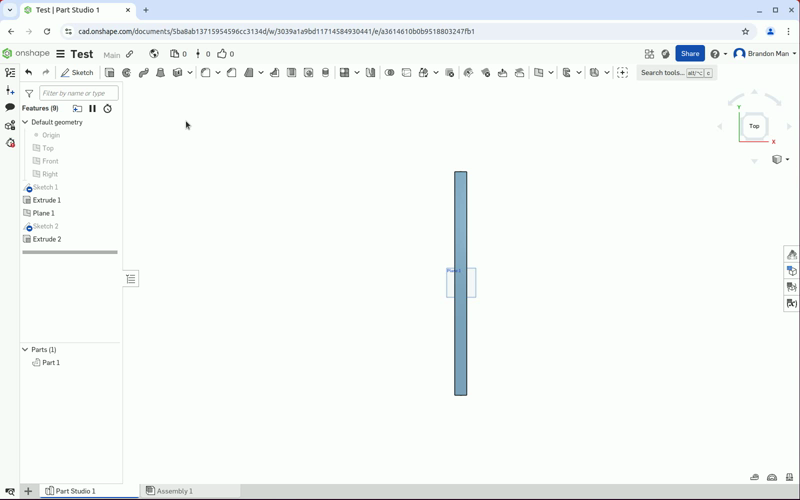
key(shift+h)
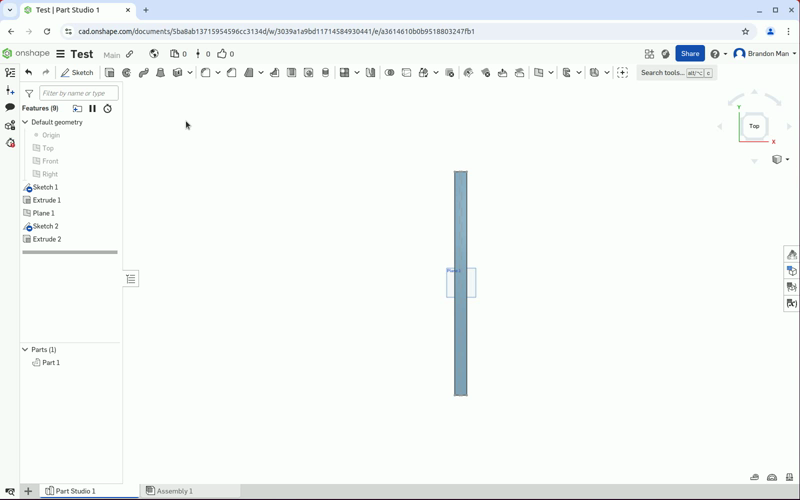
key(shift+7)
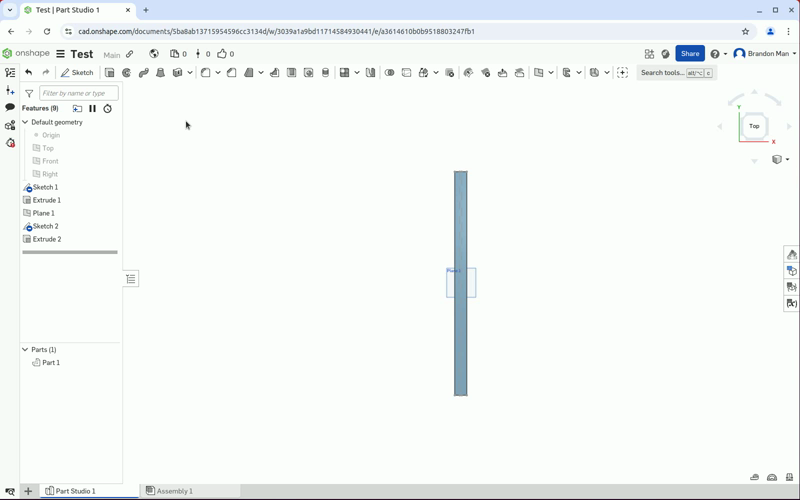
key(up, 3)
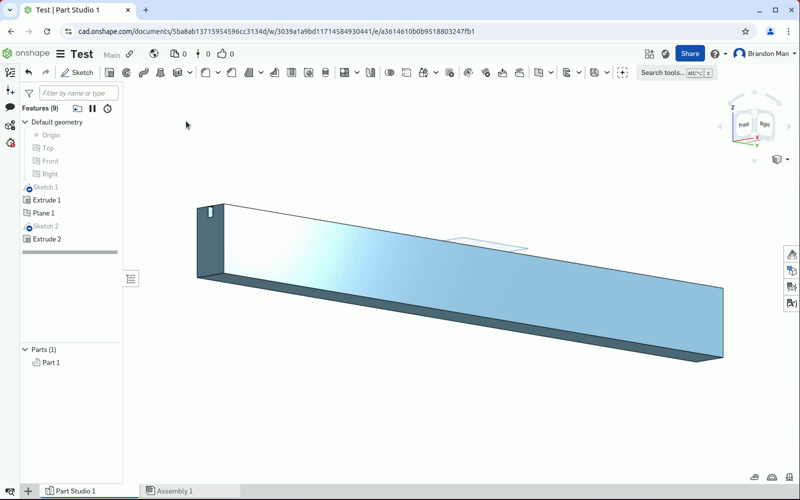
key(left, 3)
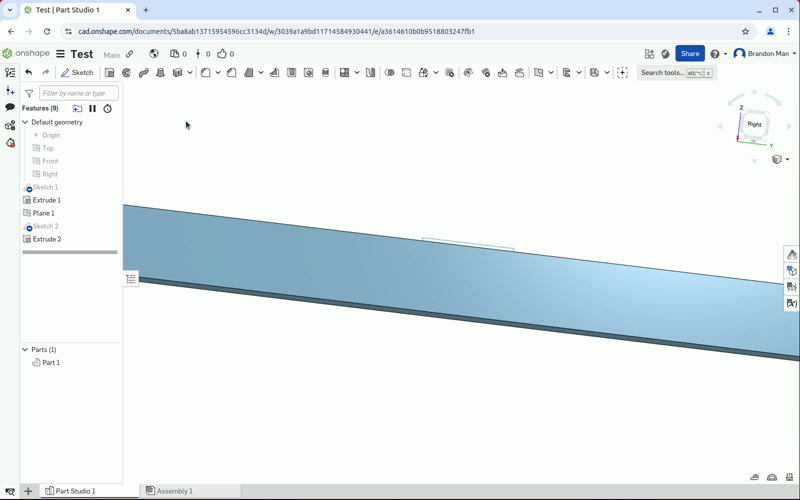
key(right, 3)
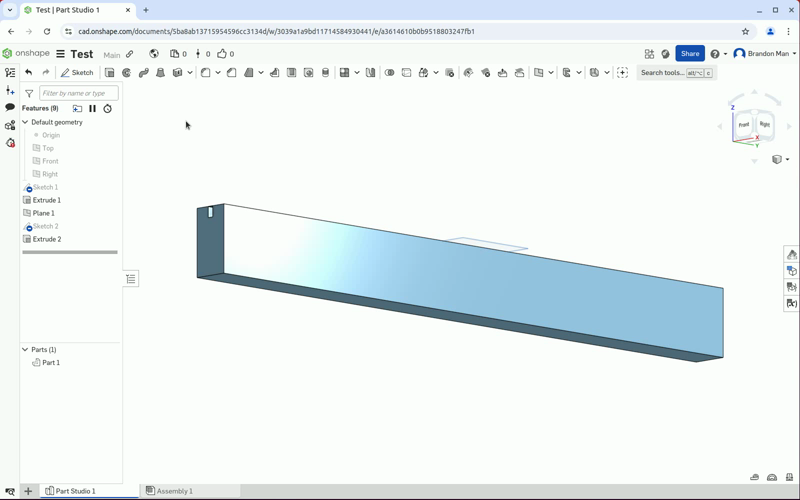
key(down, 3)
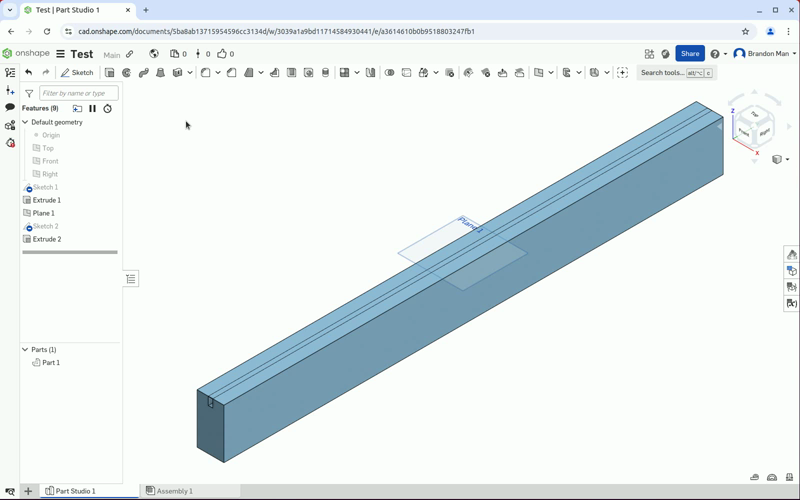
mouse_move(73, 189)
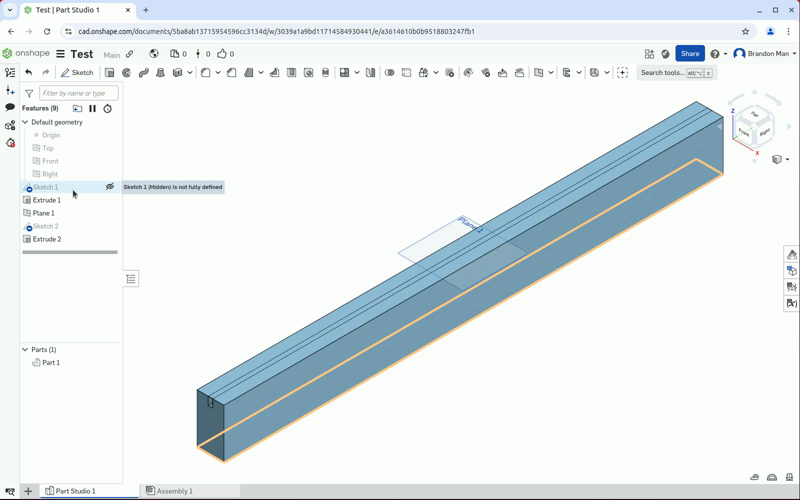
click(73, 189)